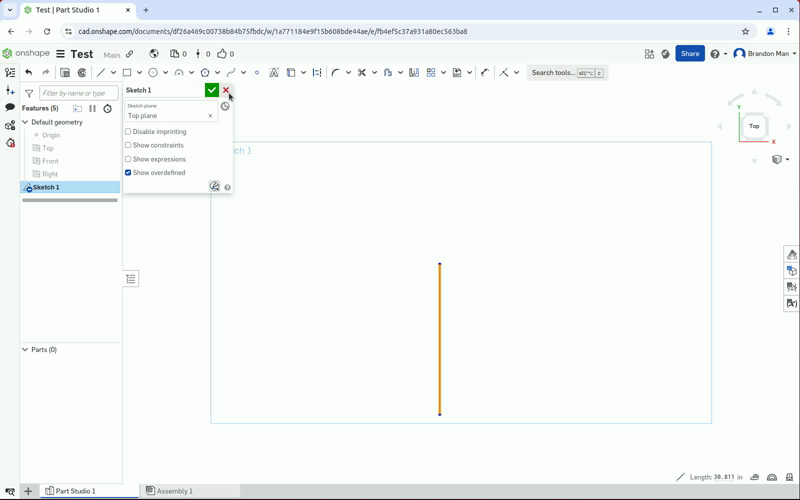
key(shift+h)
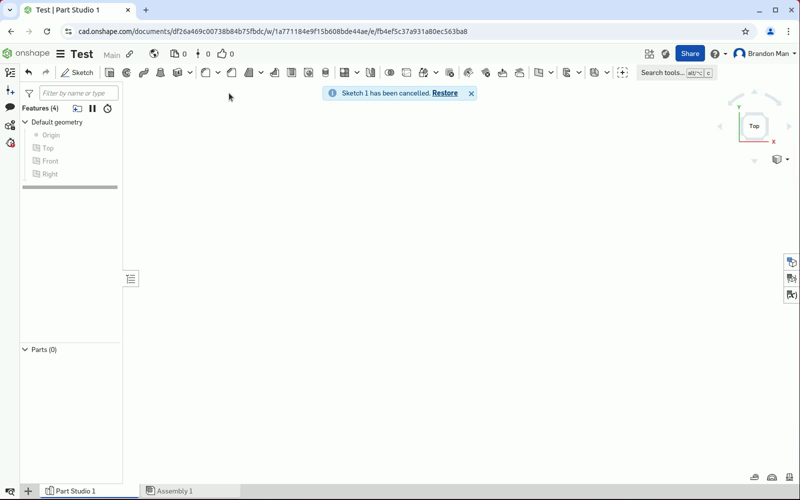
mouse_move(73, 352)
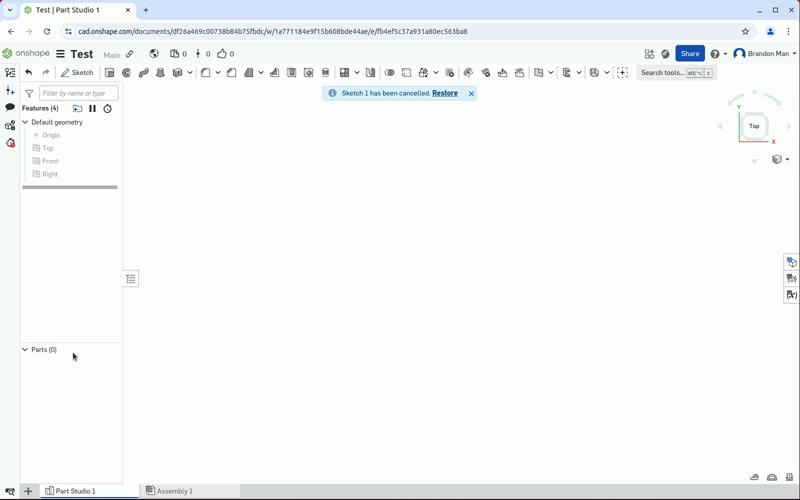
key(y)
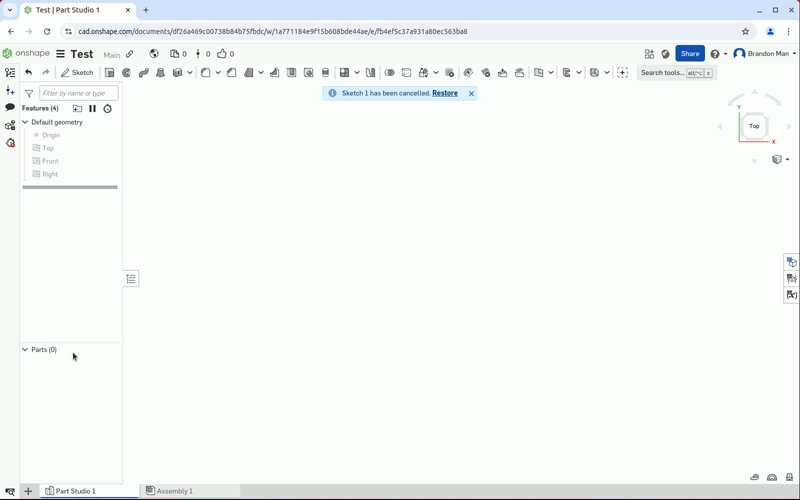
key(shift+p)
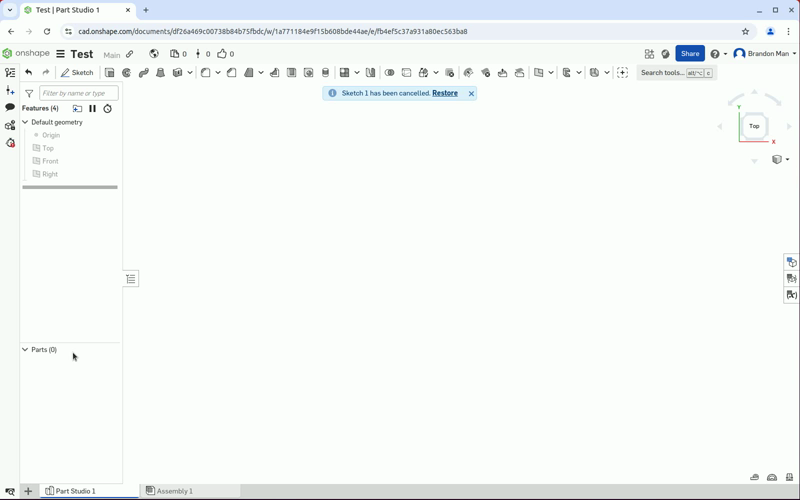
key(space)
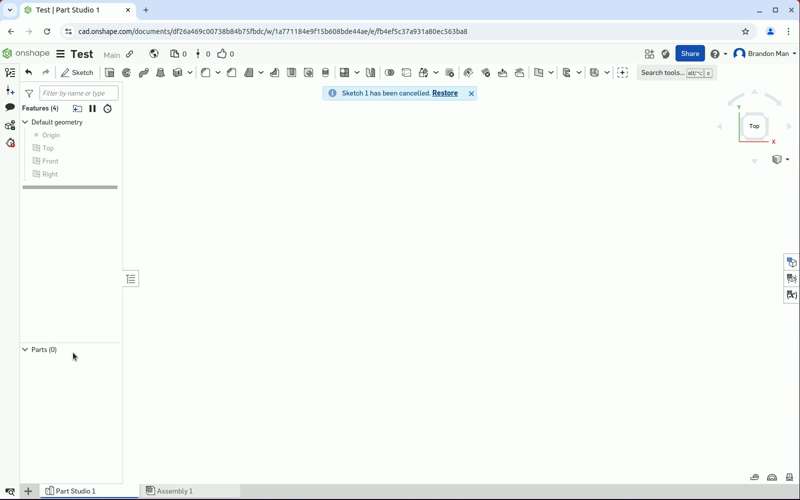
key_down(shift)
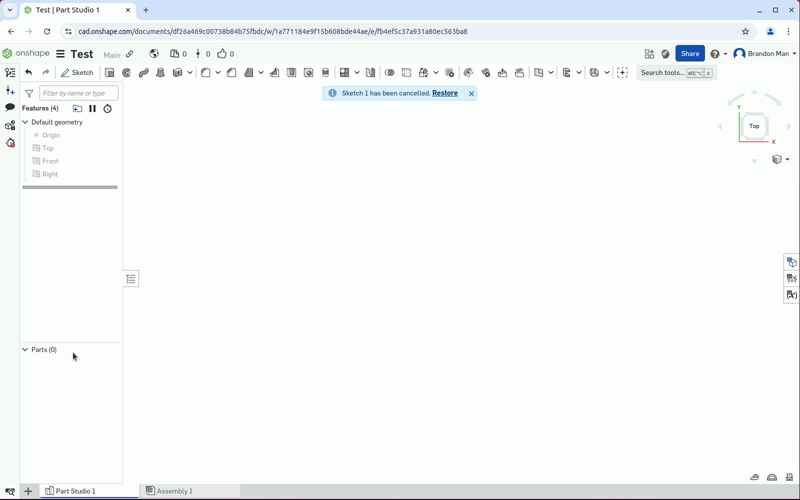
key(up)
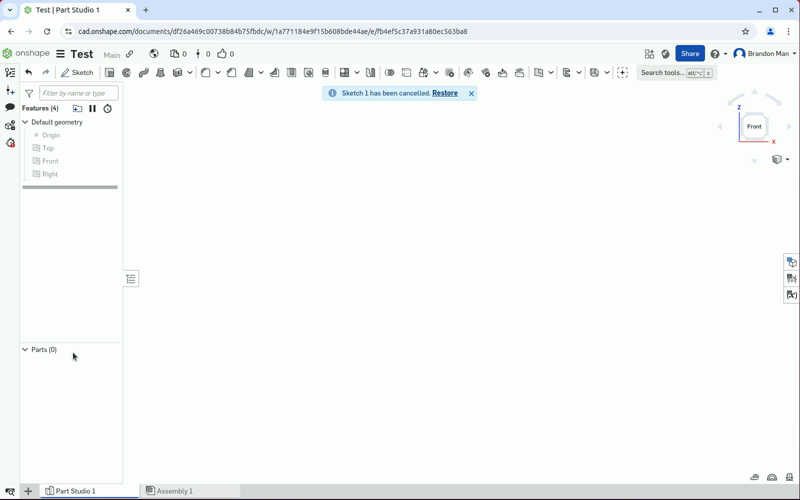
key_up(shift)
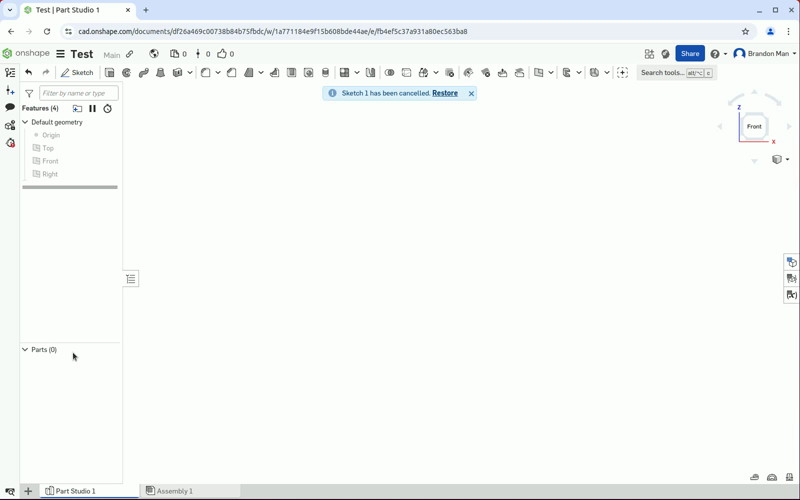
mouse_move(73, 352)
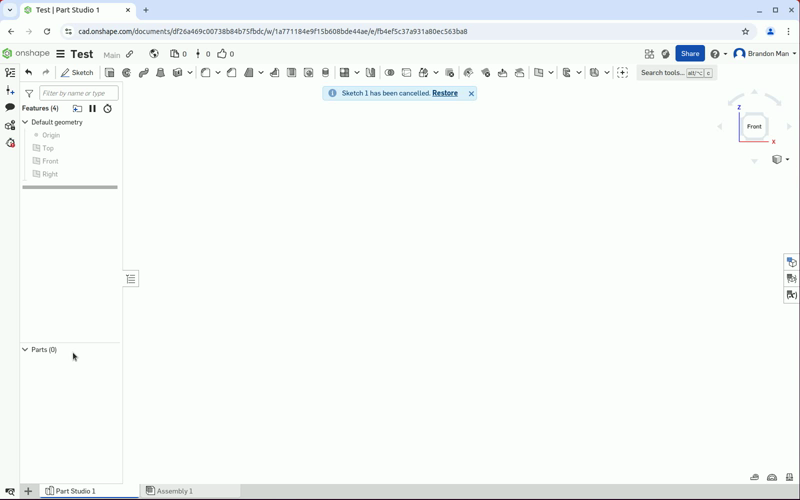
key(shift+y)
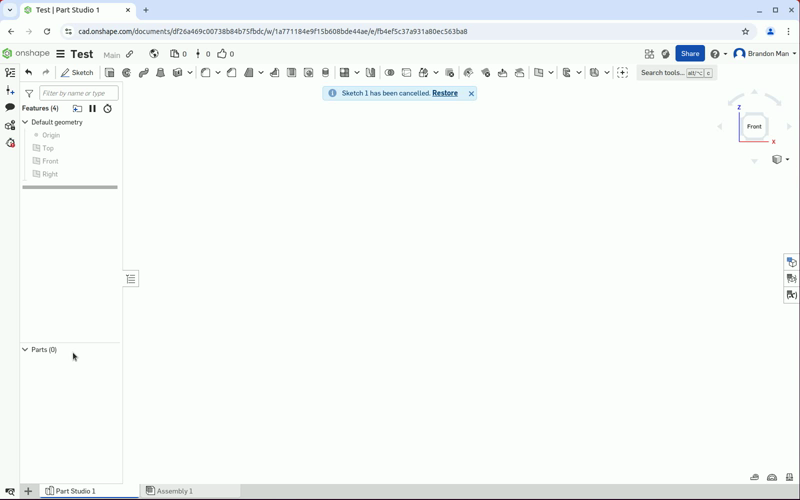
key(shift+s)
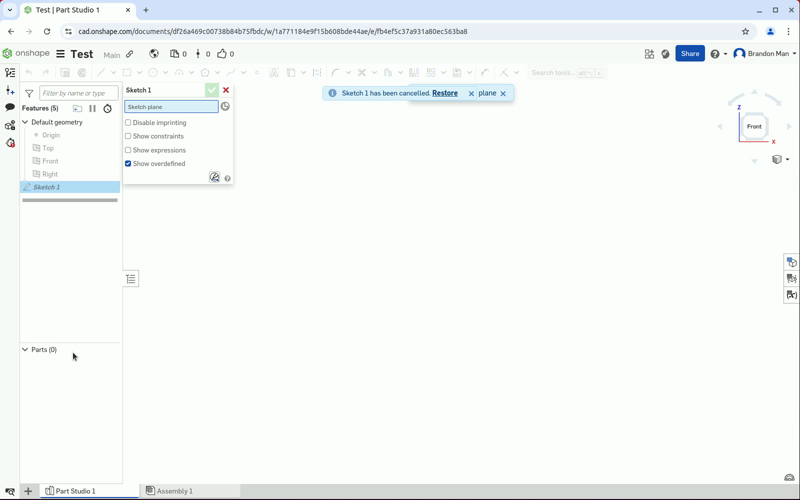
mouse_move(73, 163)
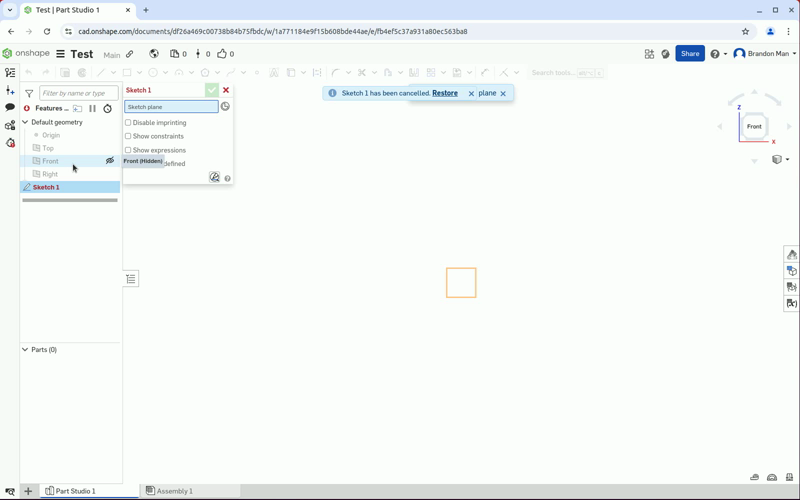
click(73, 163)
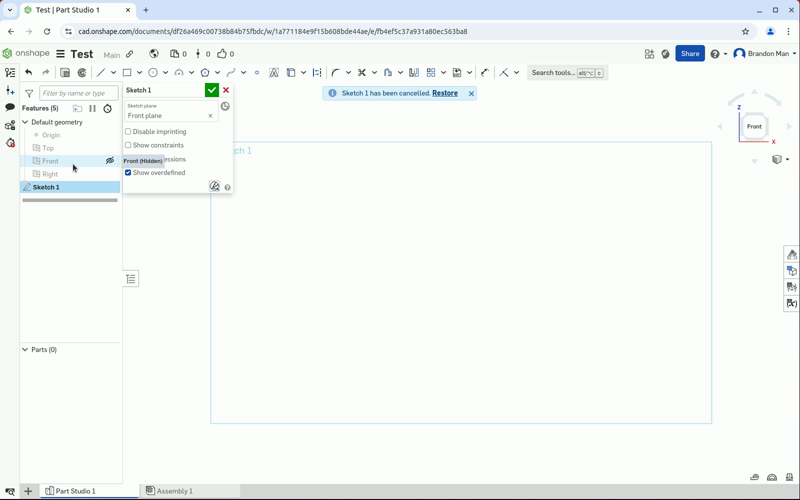
mouse_move(73, 352)
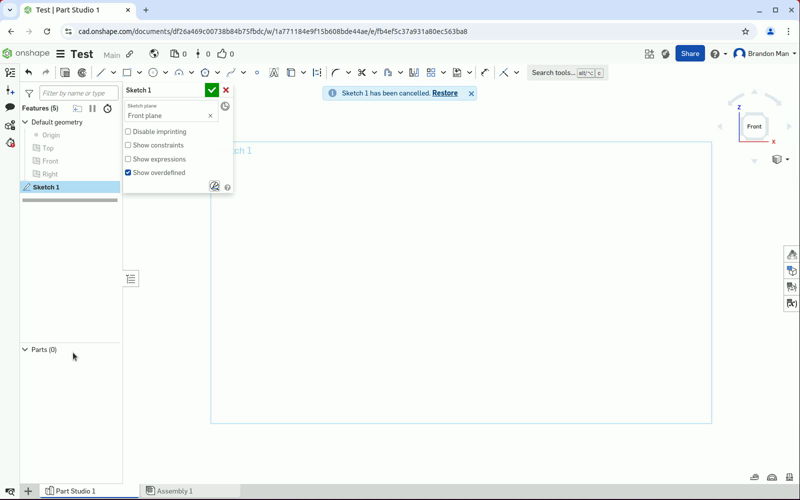
key(y)
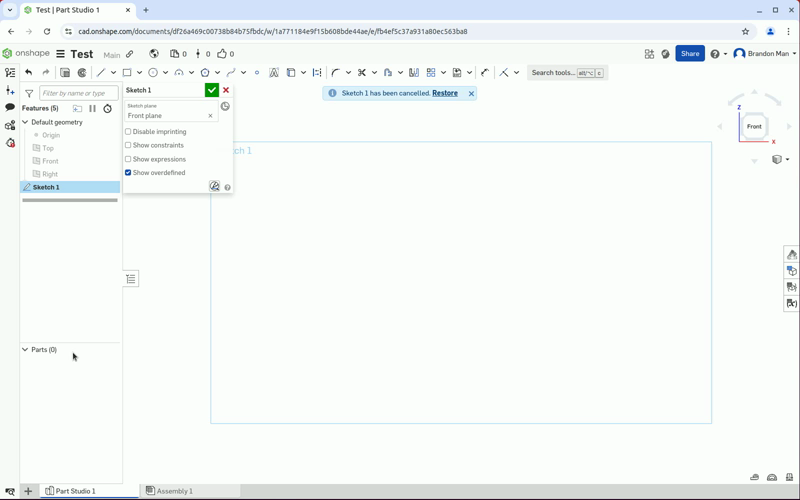
key(l)
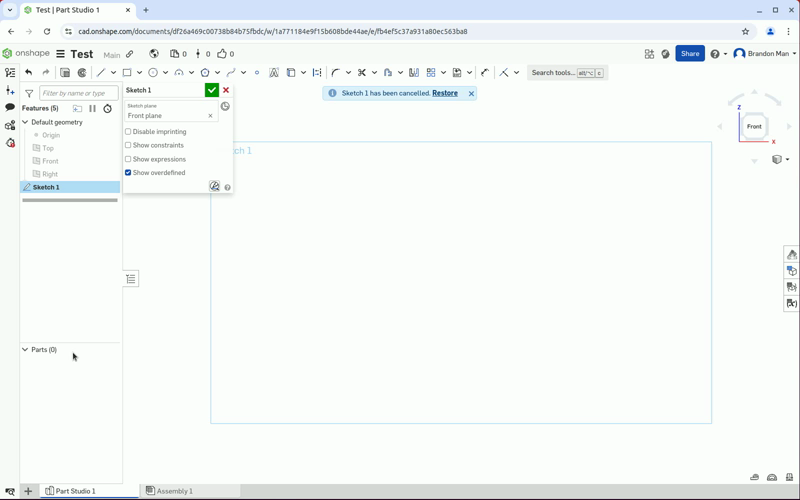
key_down(shift)
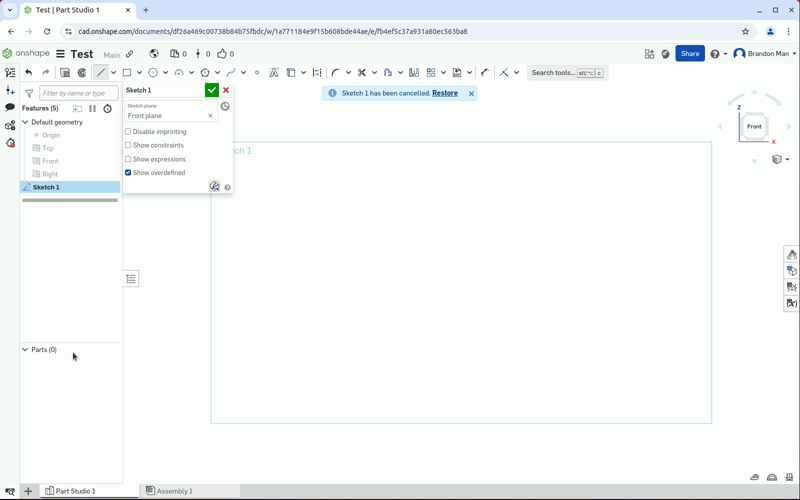
mouse_move(391, 231)
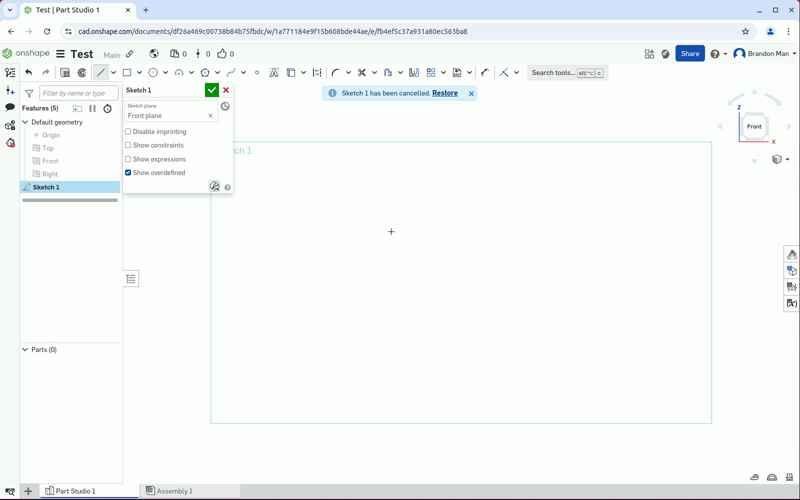
click(391, 231)
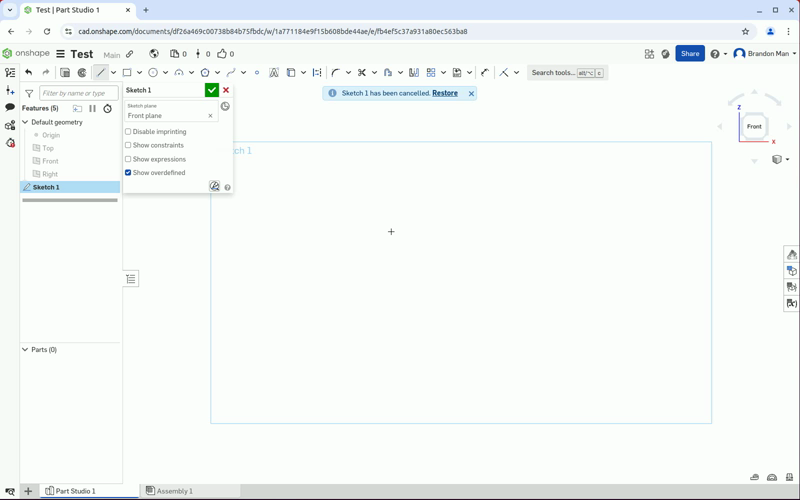
key_up(shift)
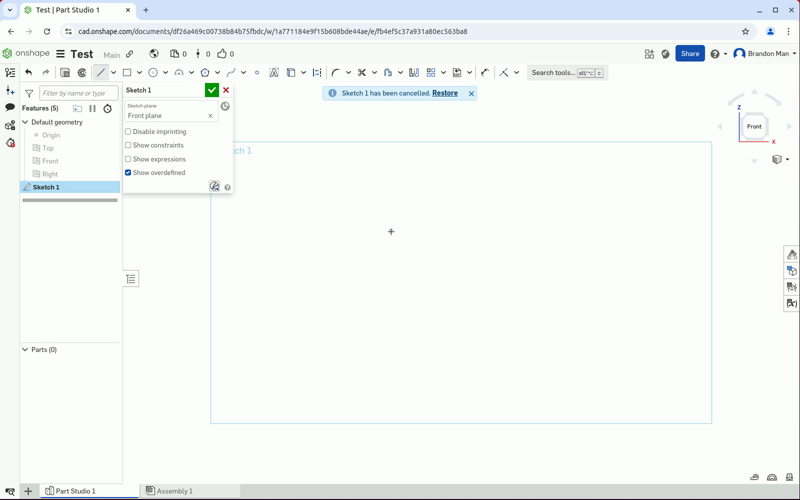
key_down(shift)
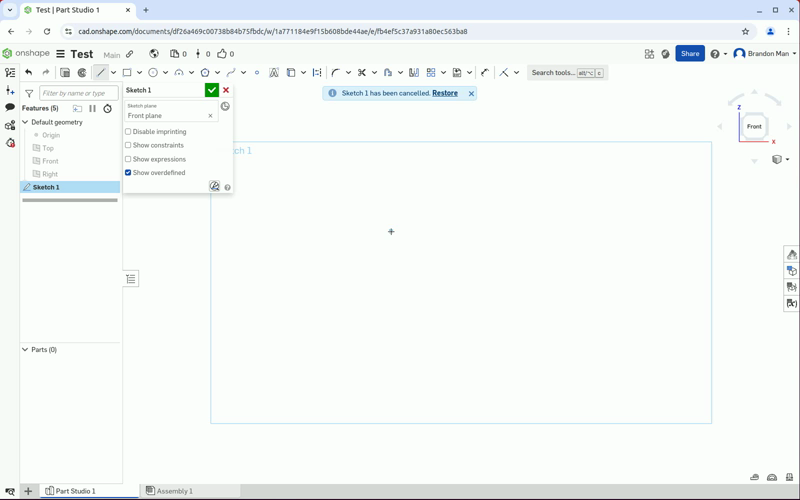
mouse_move(421, 231)
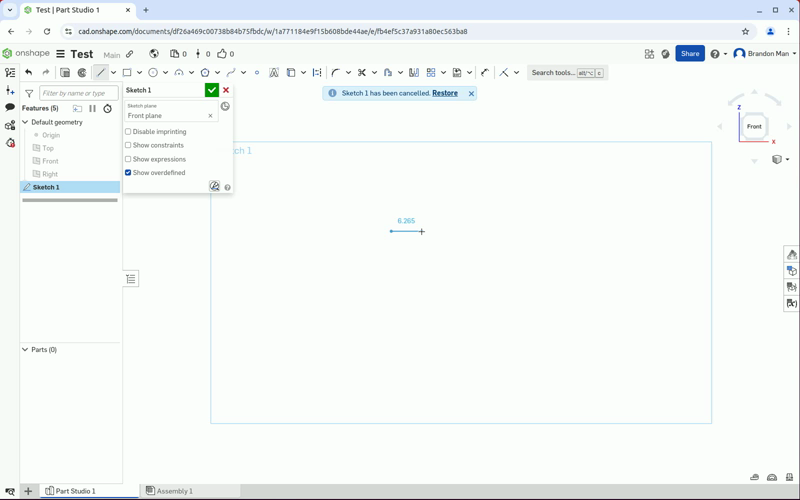
mouse_move(431, 231)
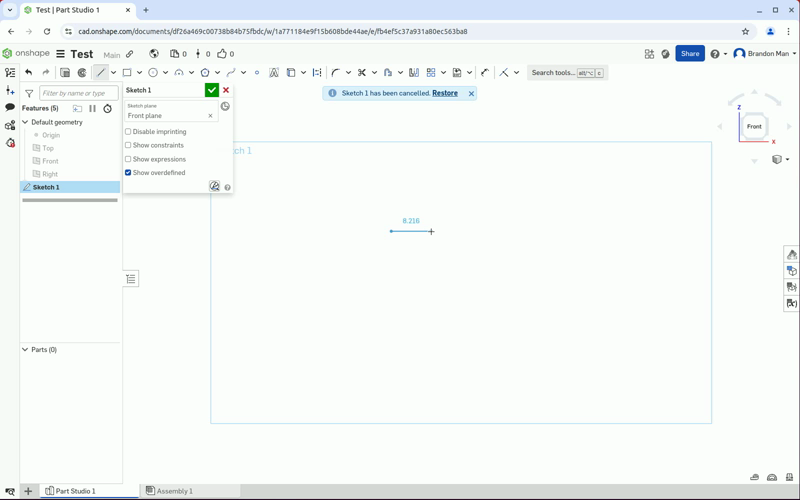
click(431, 231)
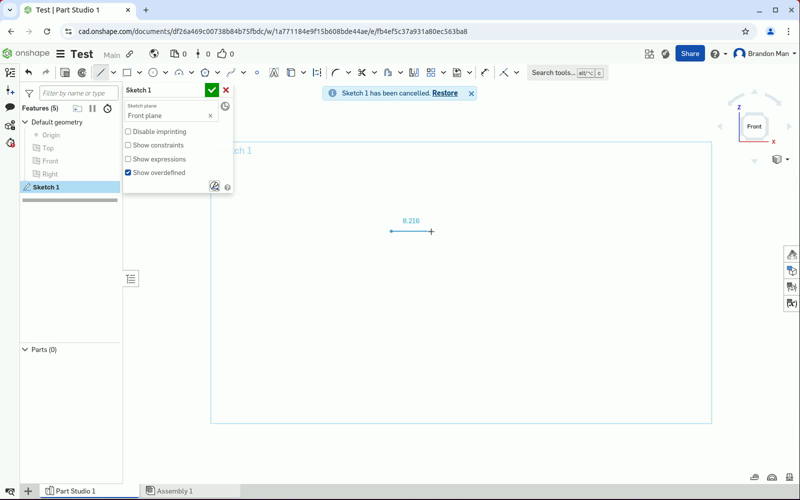
key_up(shift)
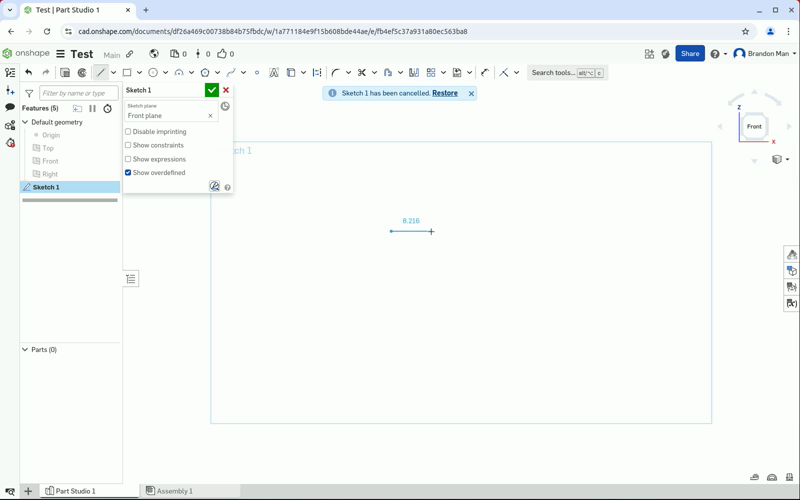
key_down(shift)
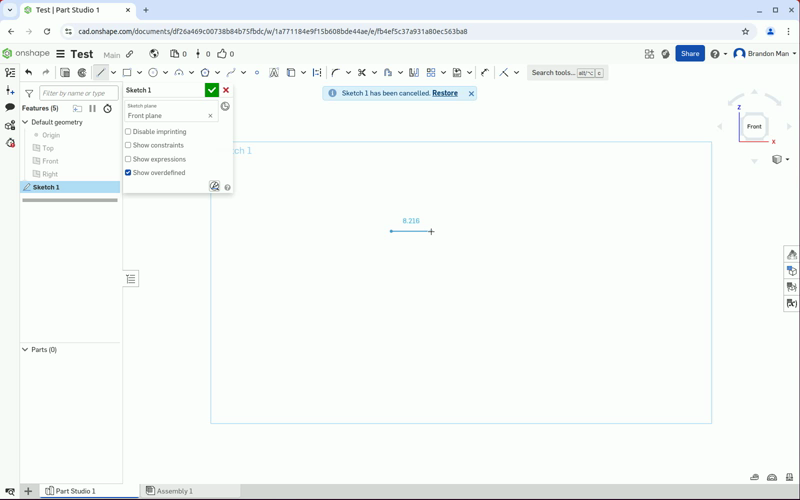
mouse_move(461, 231)
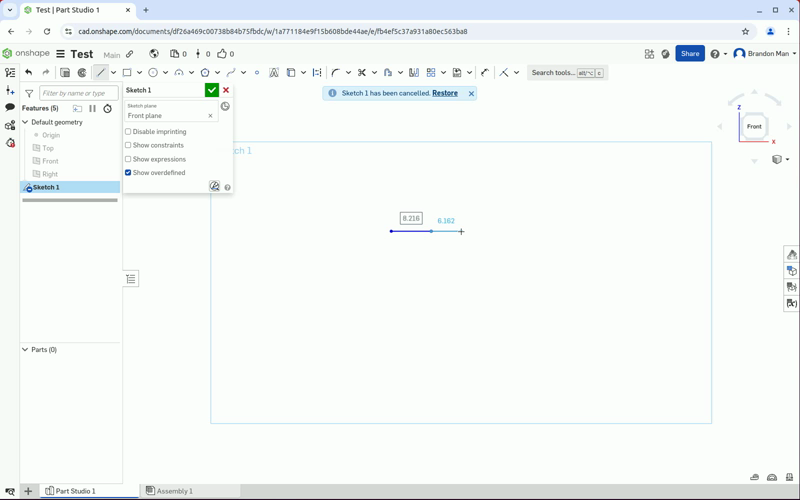
mouse_move(431, 203)
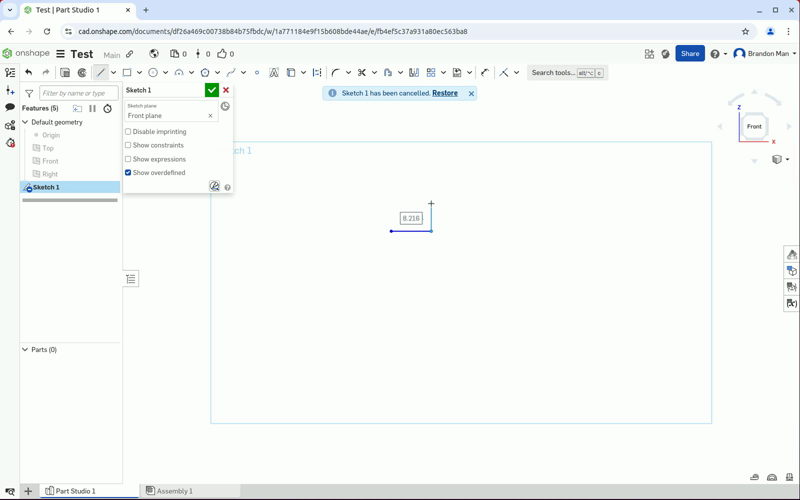
click(431, 203)
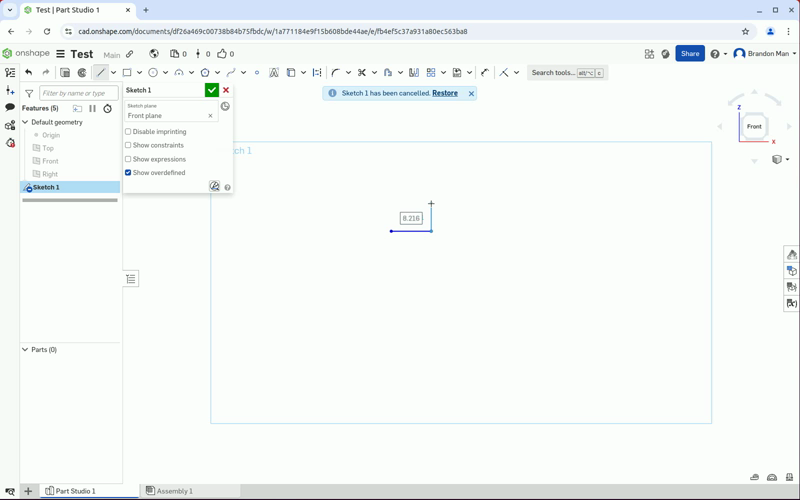
key_up(shift)
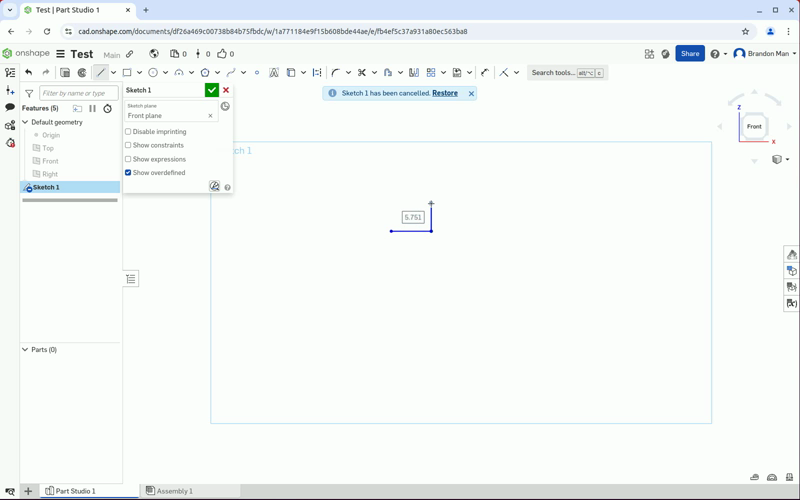
key_down(shift)
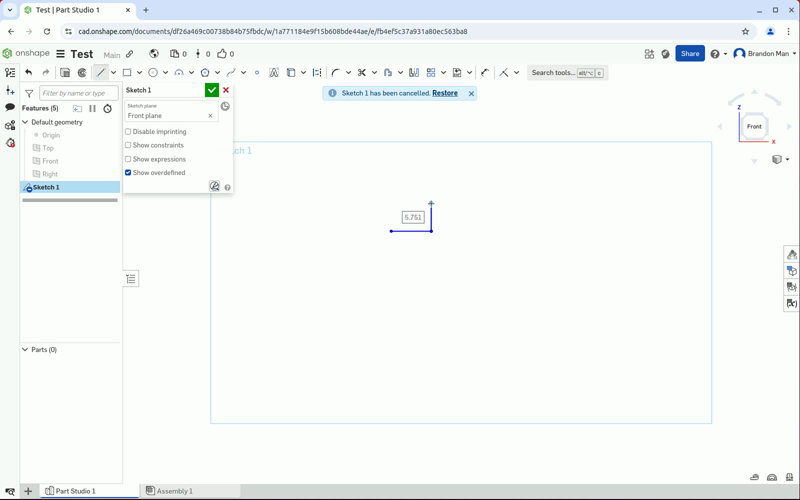
mouse_move(461, 203)
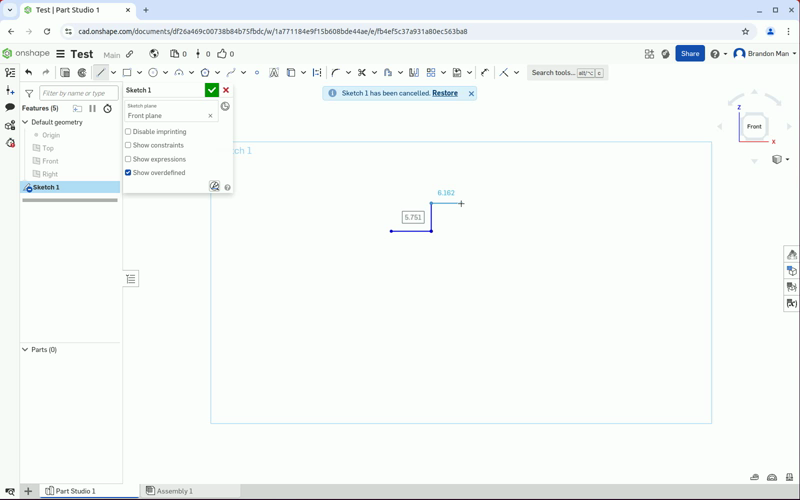
mouse_move(392, 203)
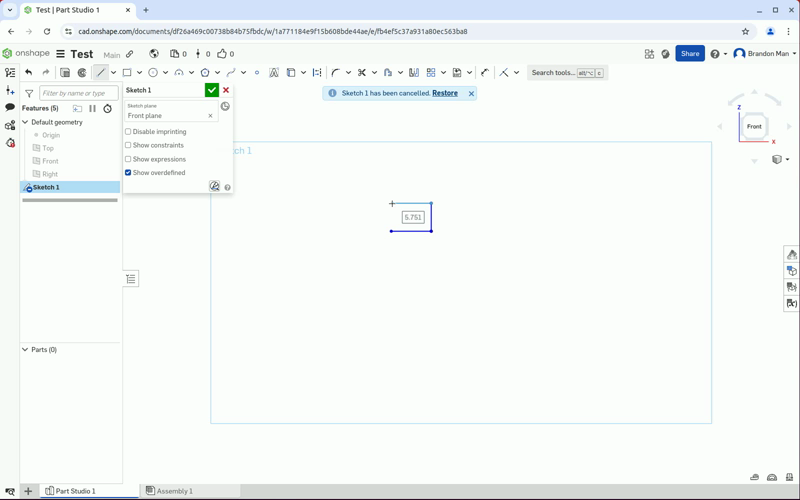
click(392, 203)
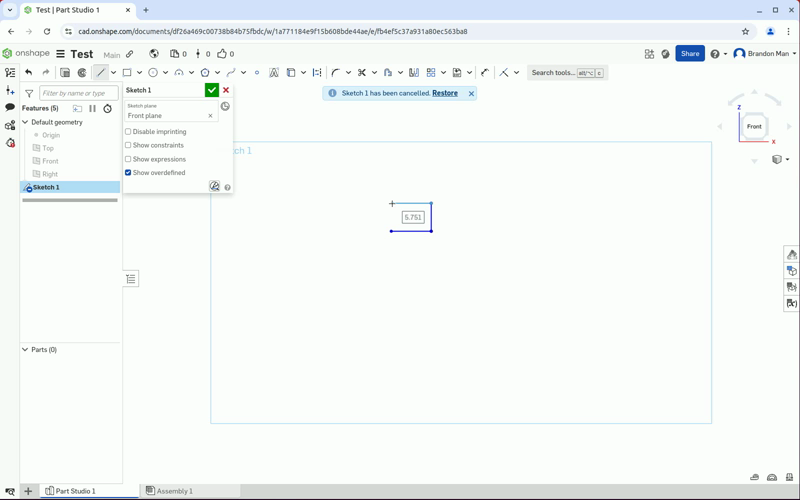
key_up(shift)
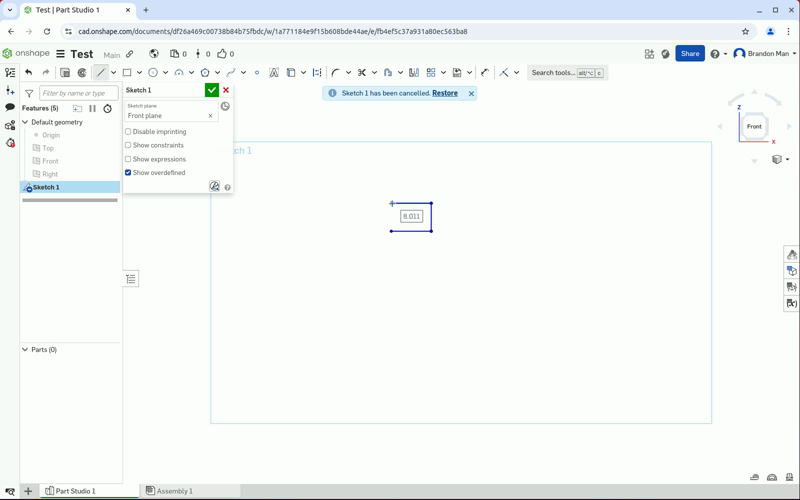
key_down(shift)
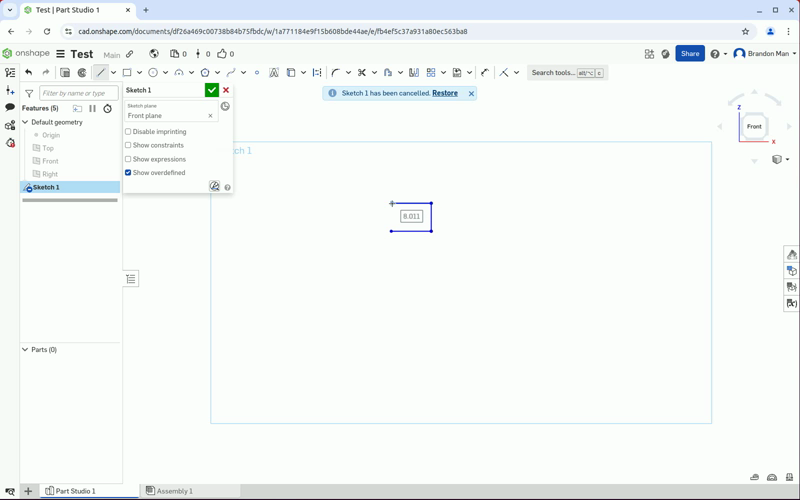
mouse_move(422, 203)
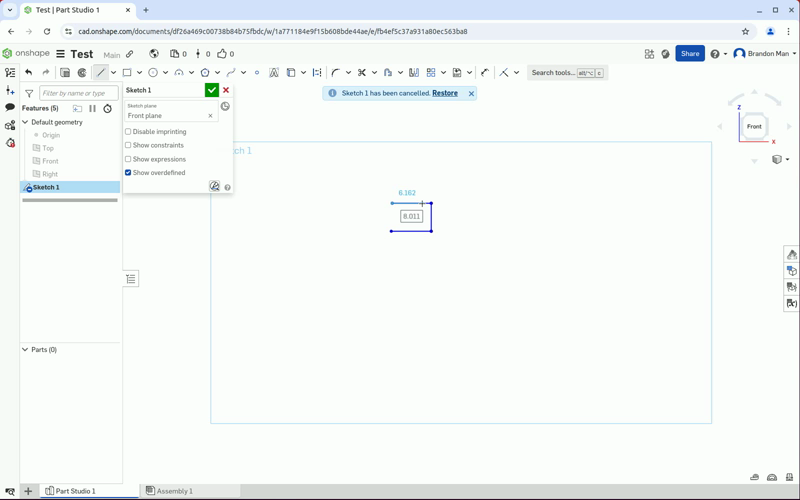
mouse_move(392, 217)
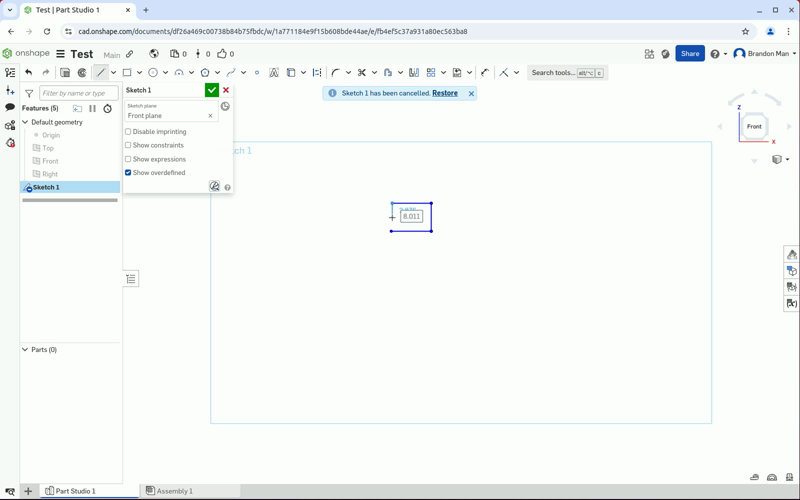
click(392, 217)
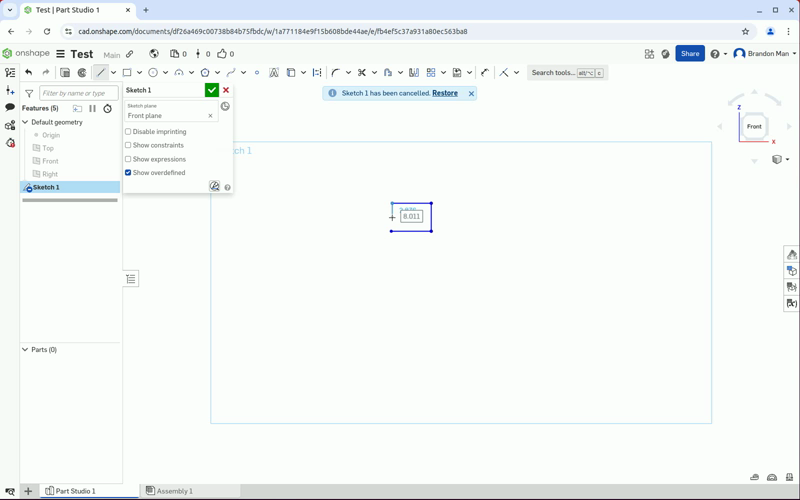
key_up(shift)
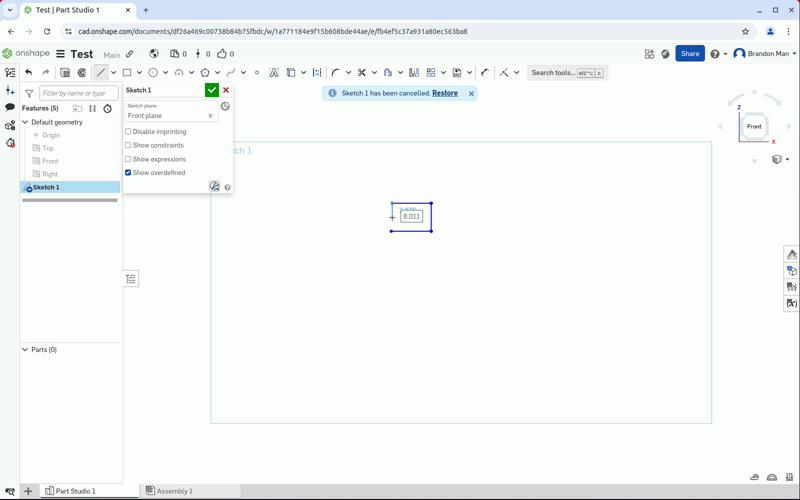
mouse_move(422, 217)
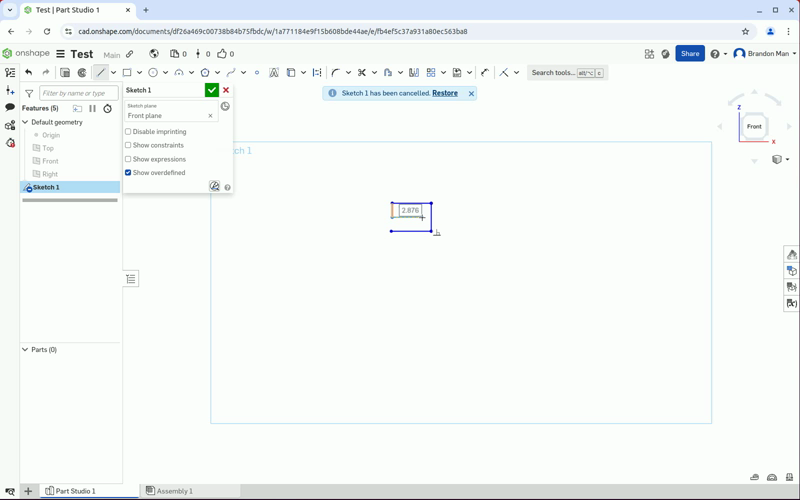
key_down(shift)
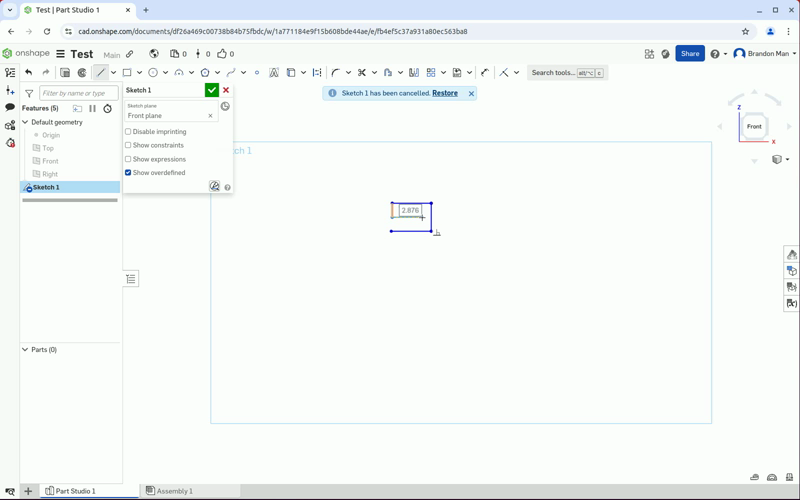
mouse_move(391, 231)
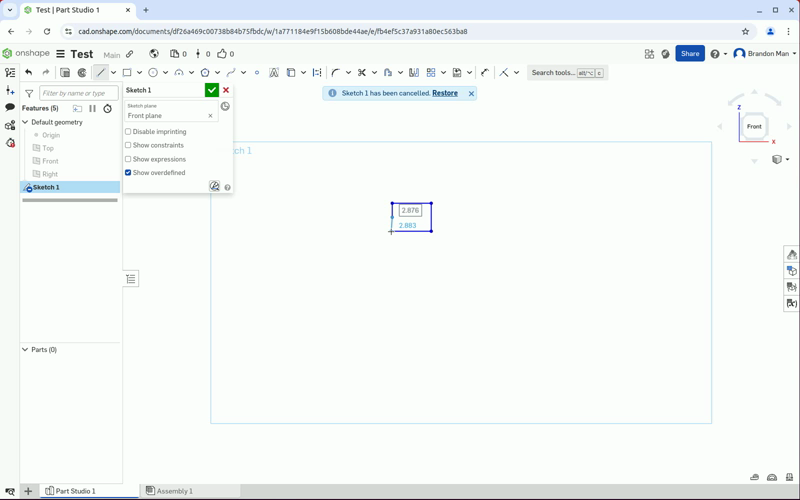
key_up(shift)
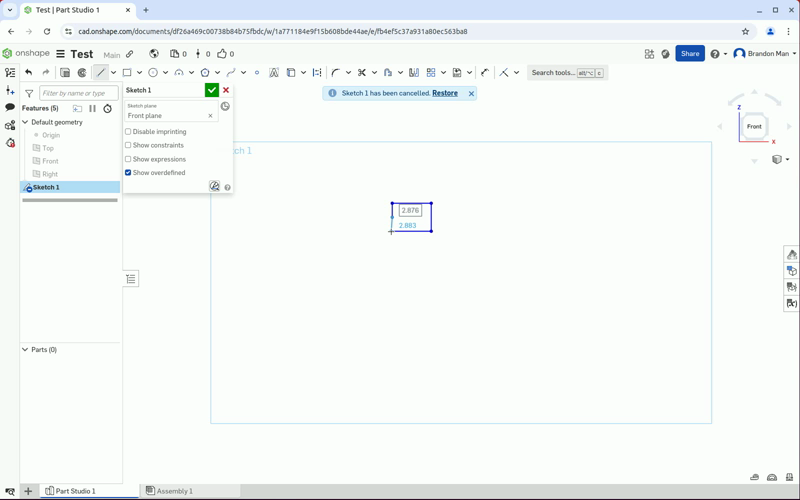
click(391, 231)
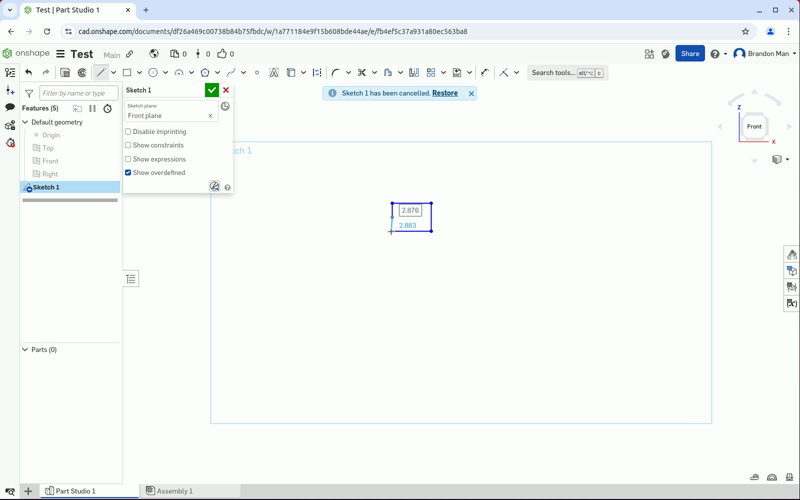
key(esc)
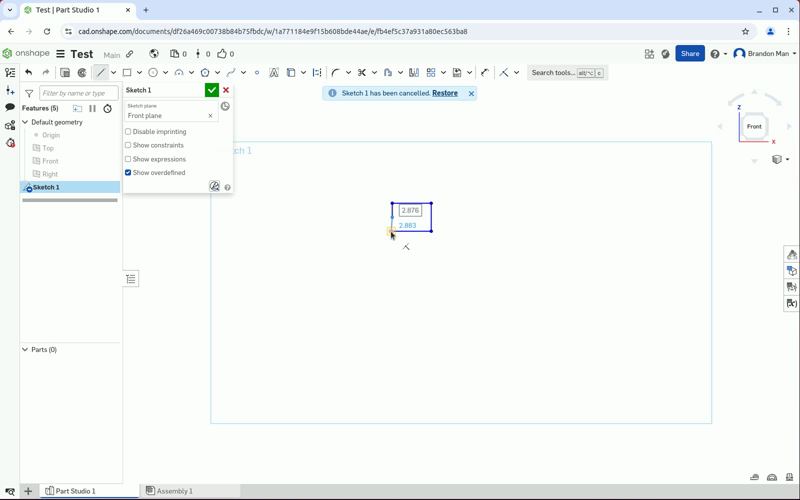
mouse_move(412, 213)
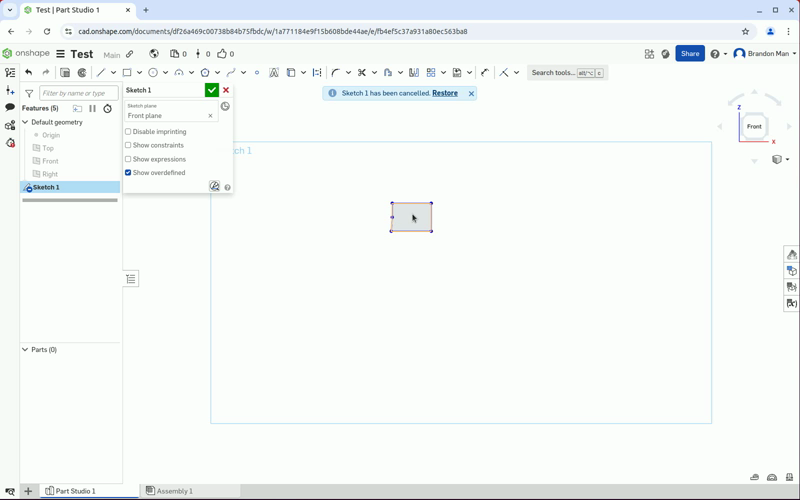
scroll(6)
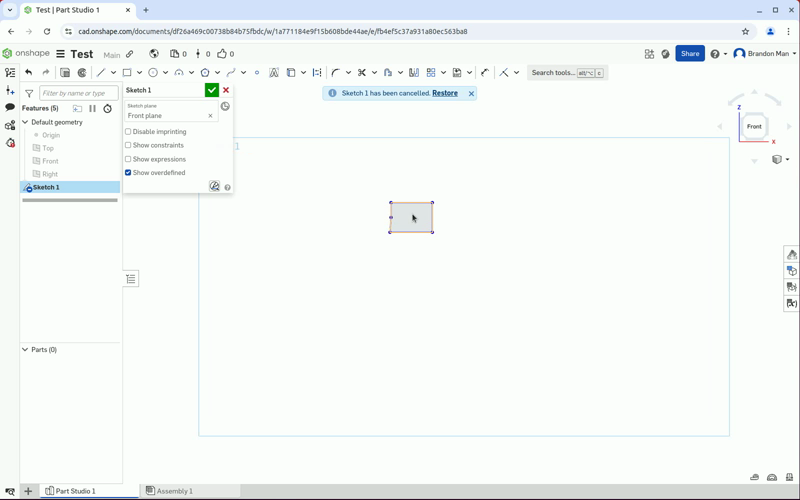
scroll(6)
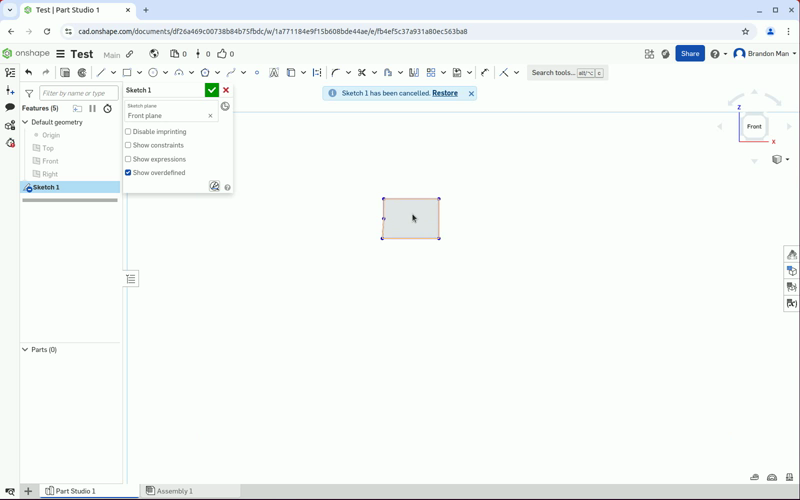
scroll(6)
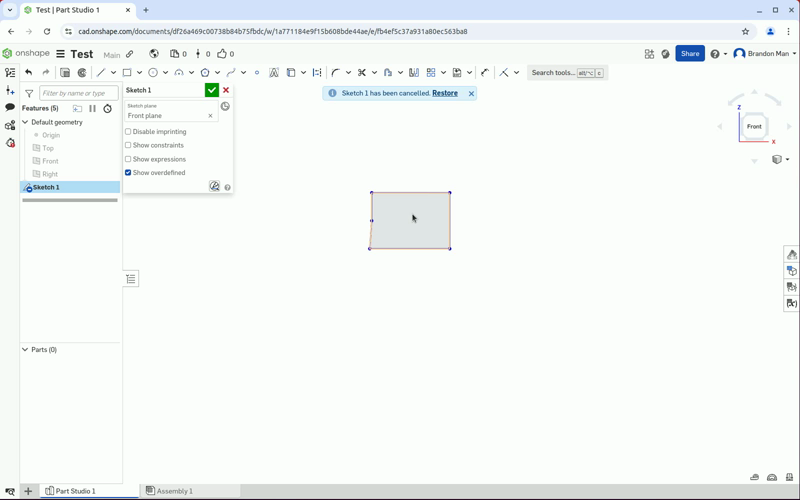
scroll(6)
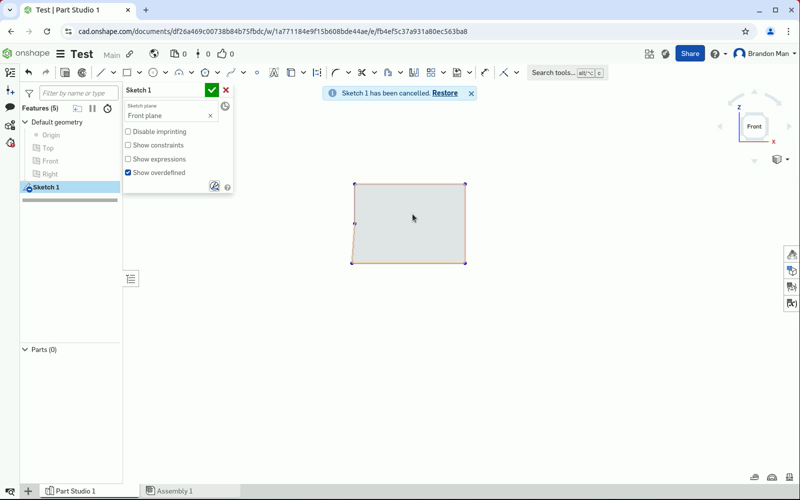
scroll(6)
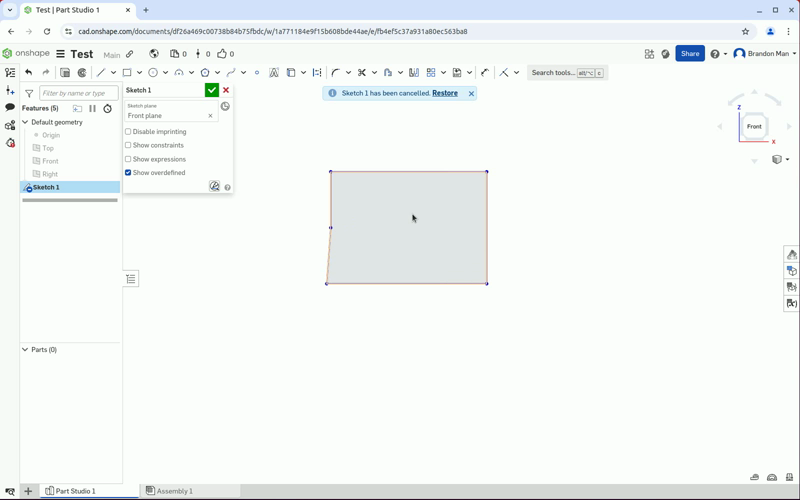
scroll(6)
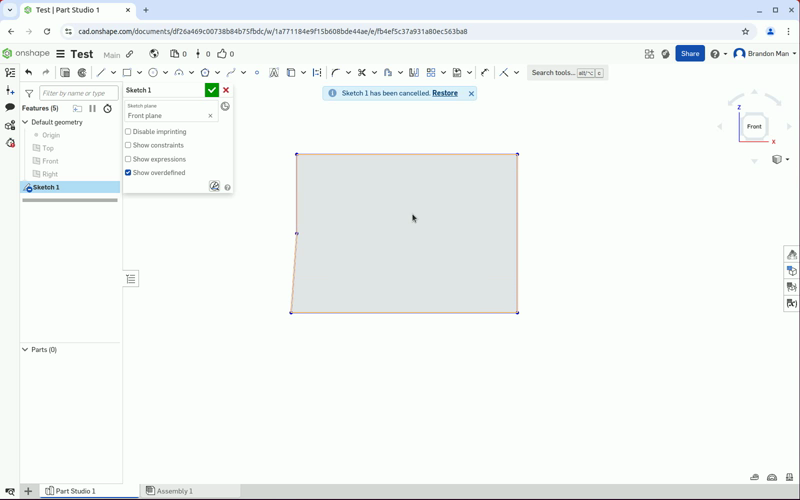
scroll(6)
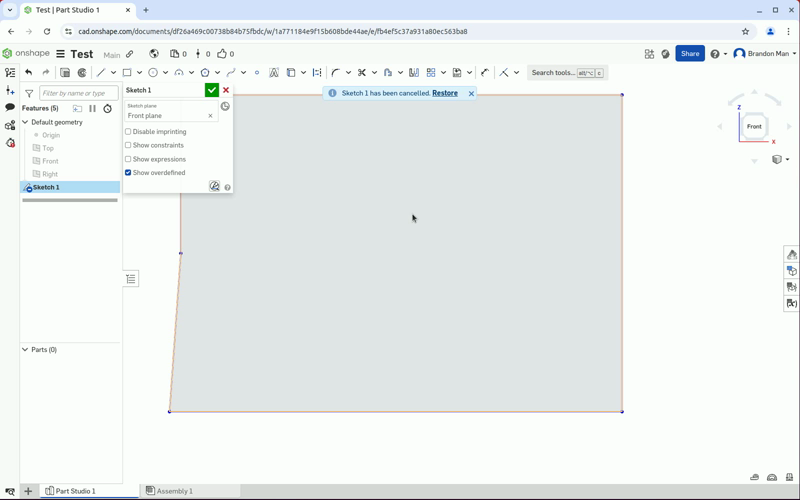
click(412, 213)
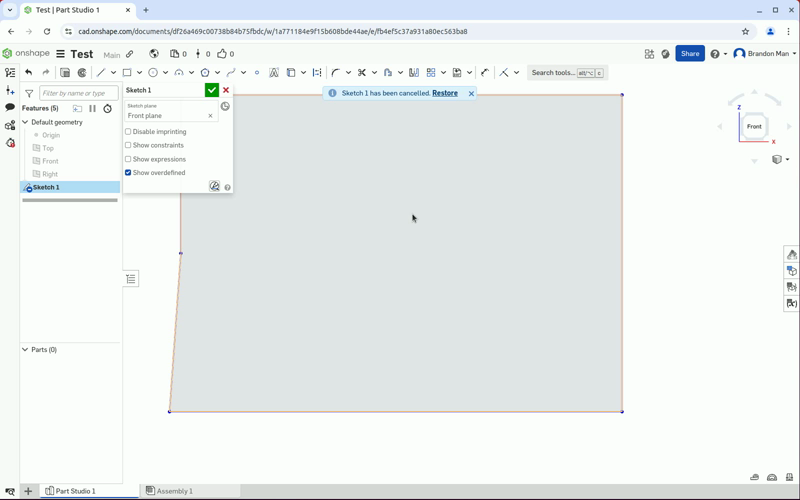
scroll(-6)
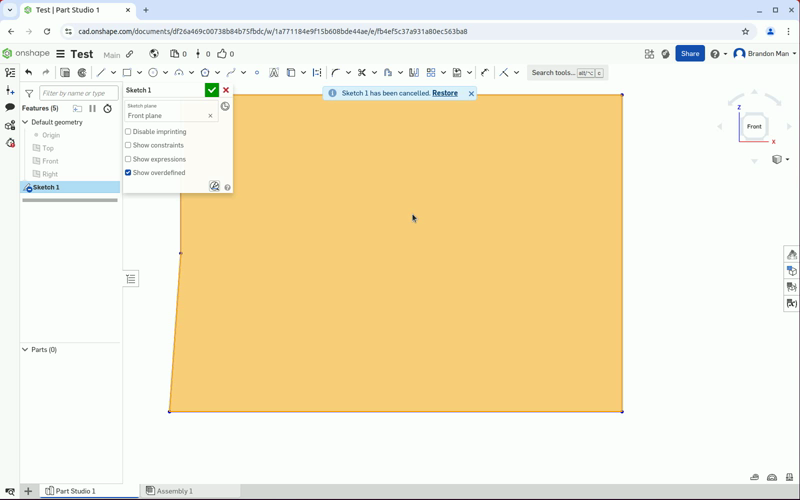
scroll(-6)
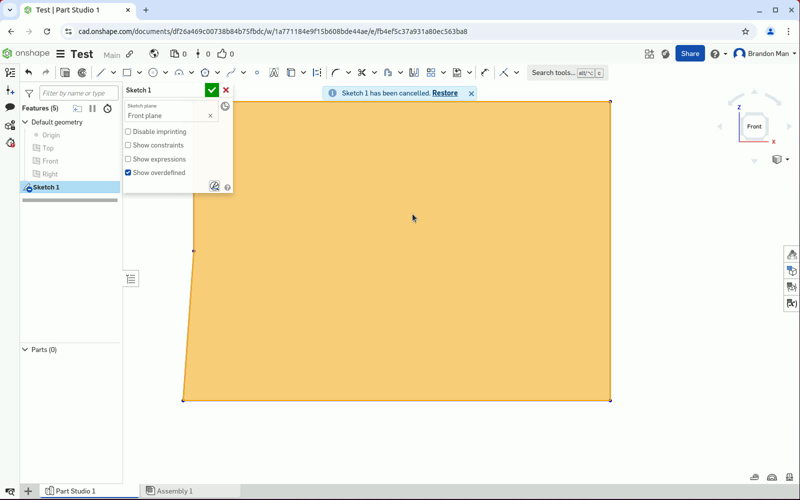
scroll(-6)
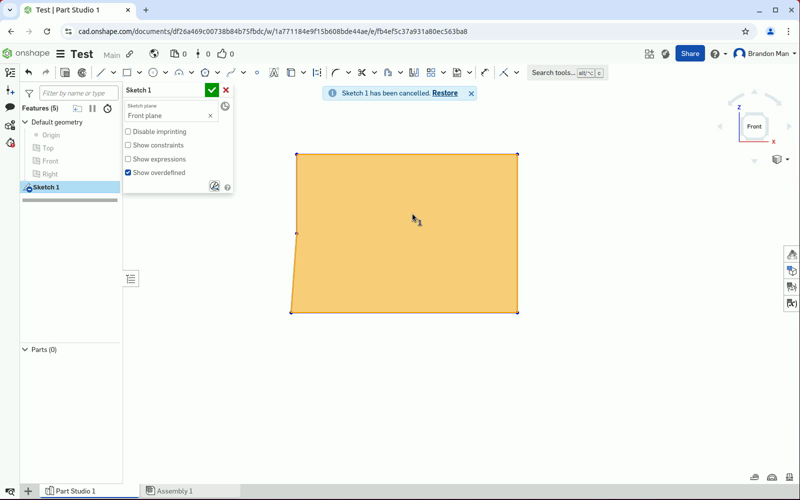
scroll(-6)
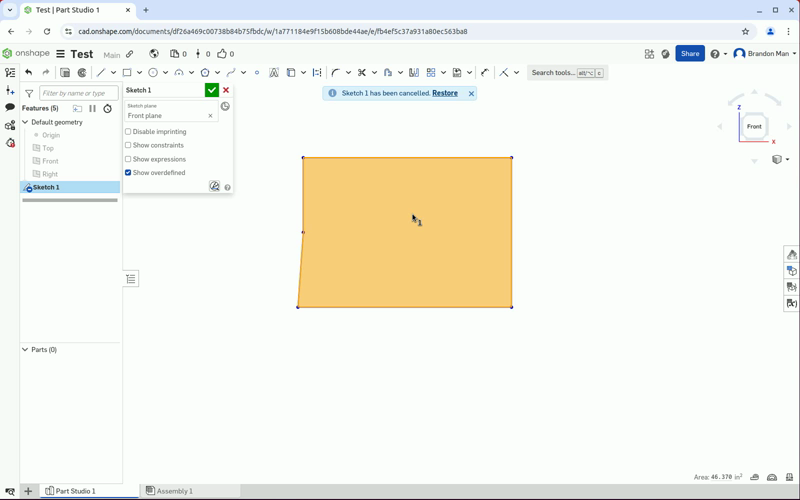
scroll(-6)
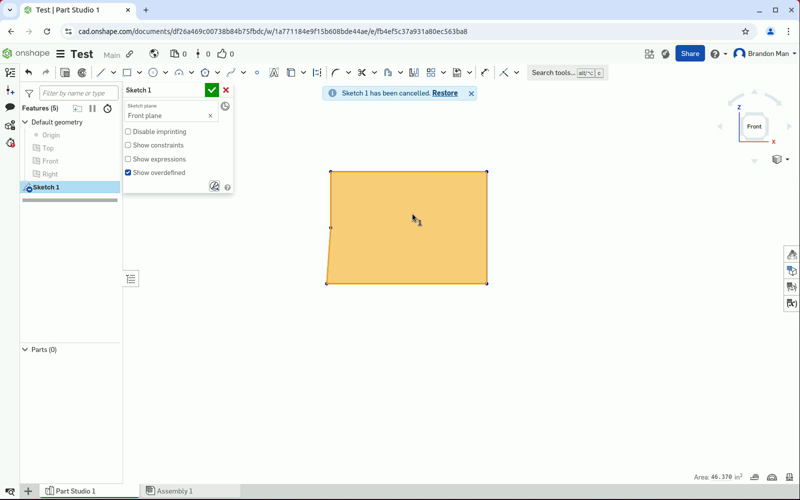
scroll(-6)
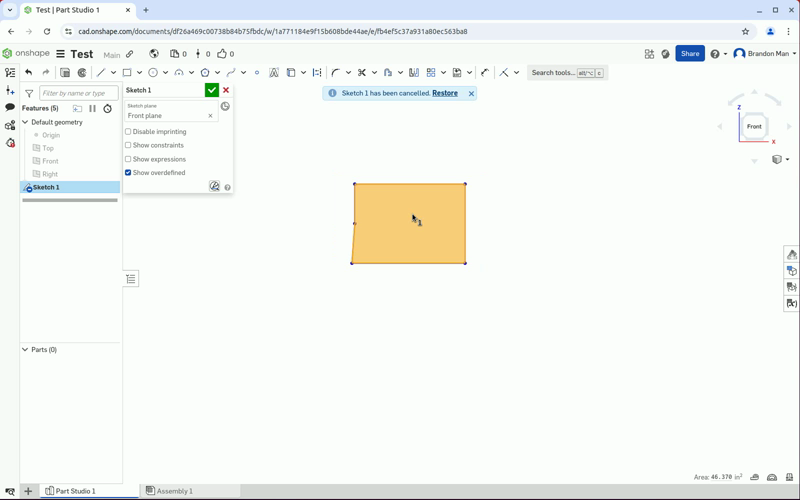
scroll(-6)
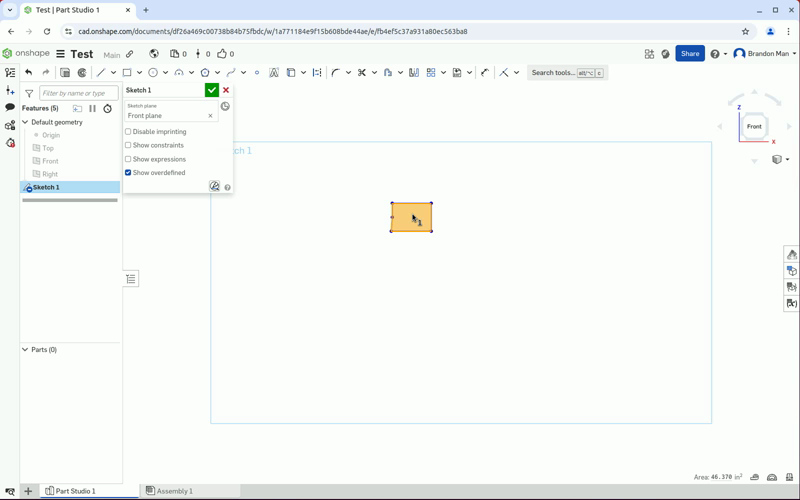
mouse_move(73, 352)
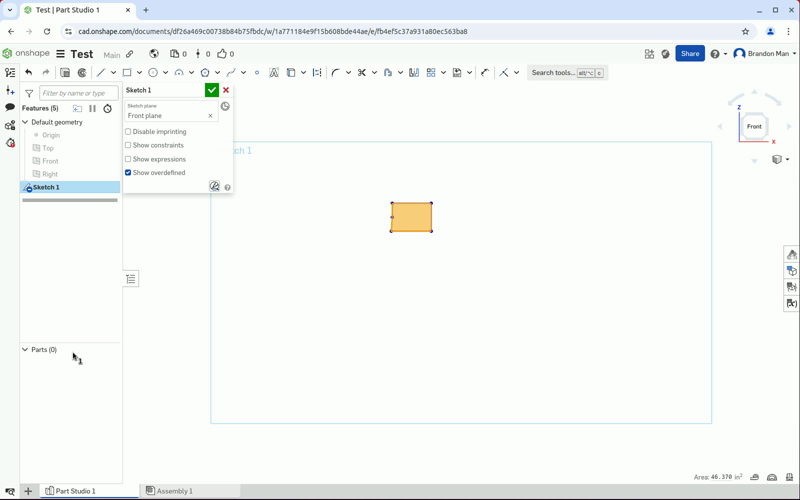
key(shift+y)
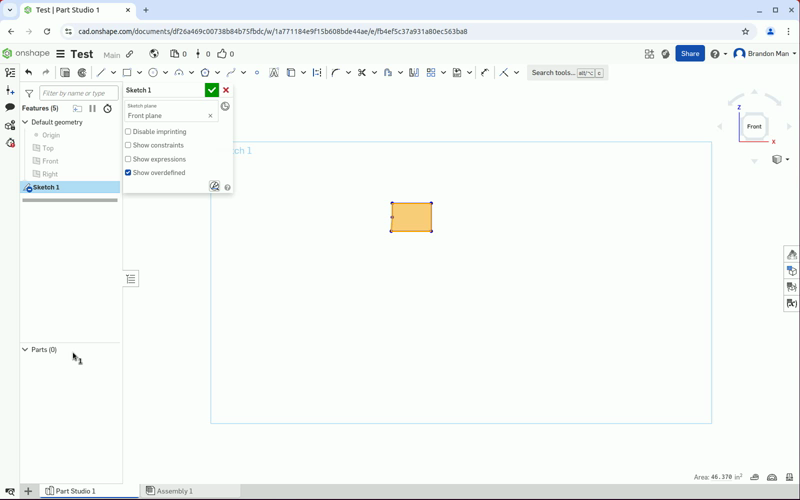
key(shift+e)
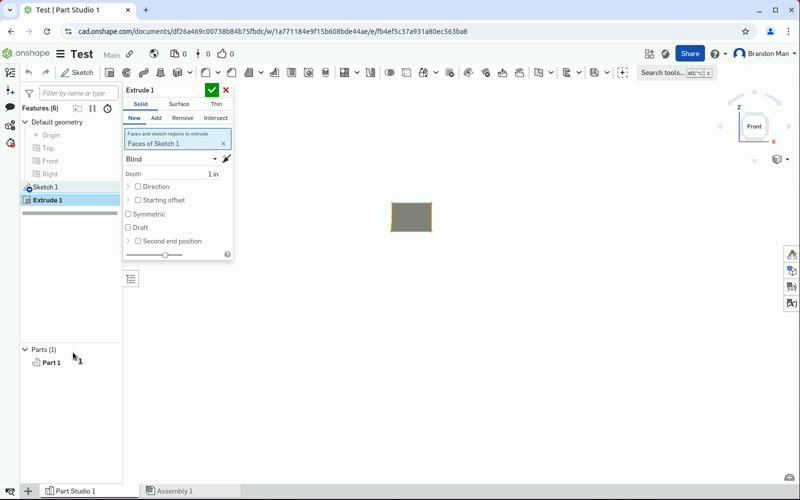
mouse_move(143, 106)
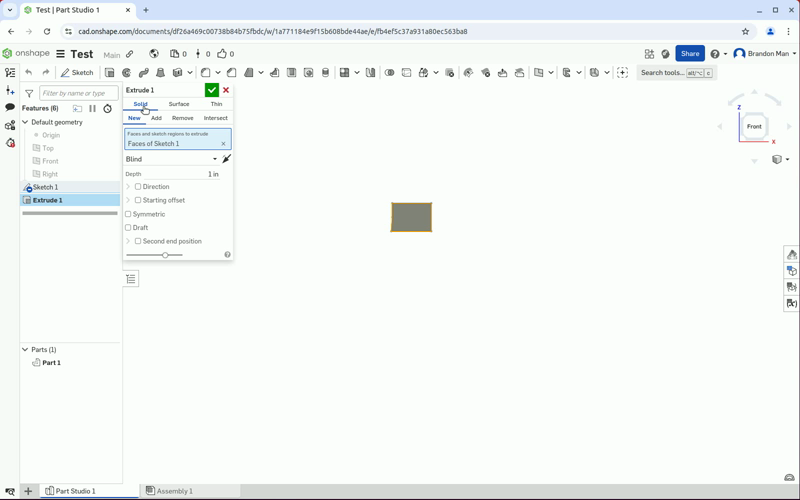
click(143, 106)
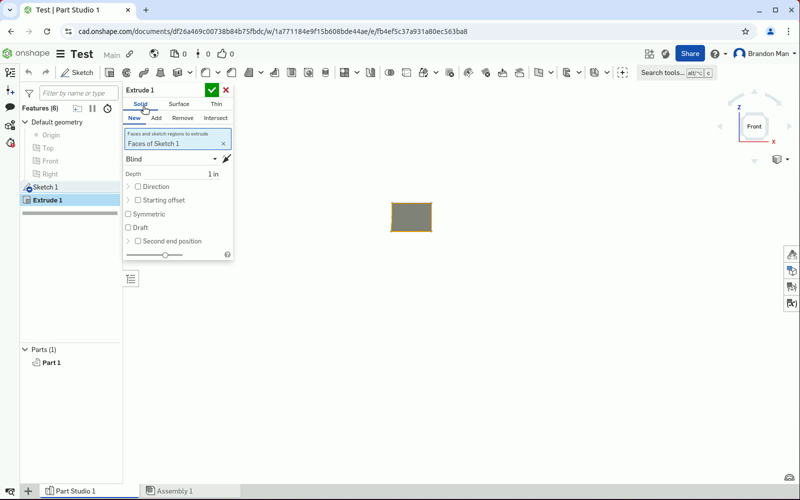
mouse_move(137, 120)
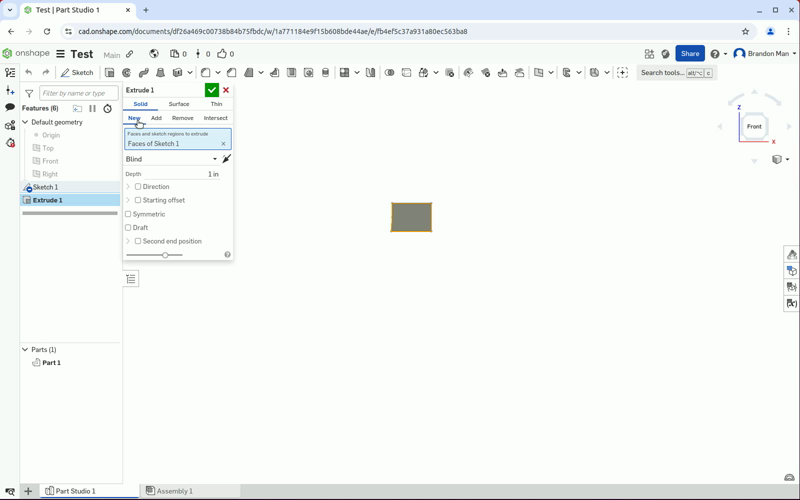
click(137, 120)
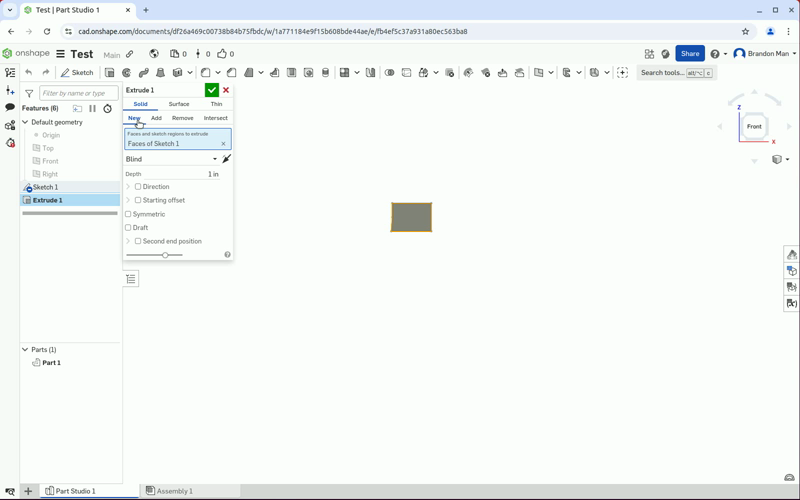
key(tab, 4)
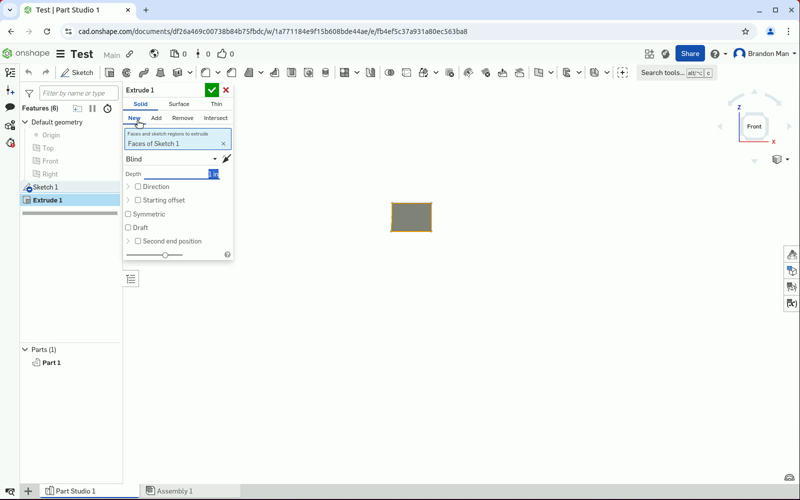
text(5.777)
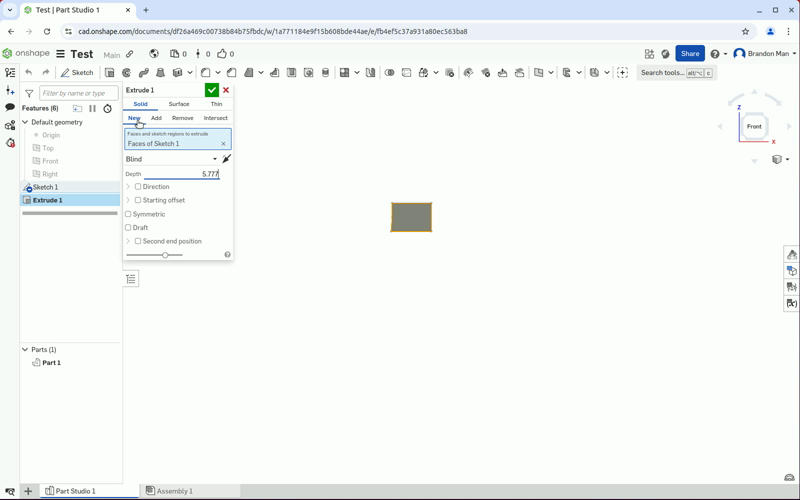
key(enter)
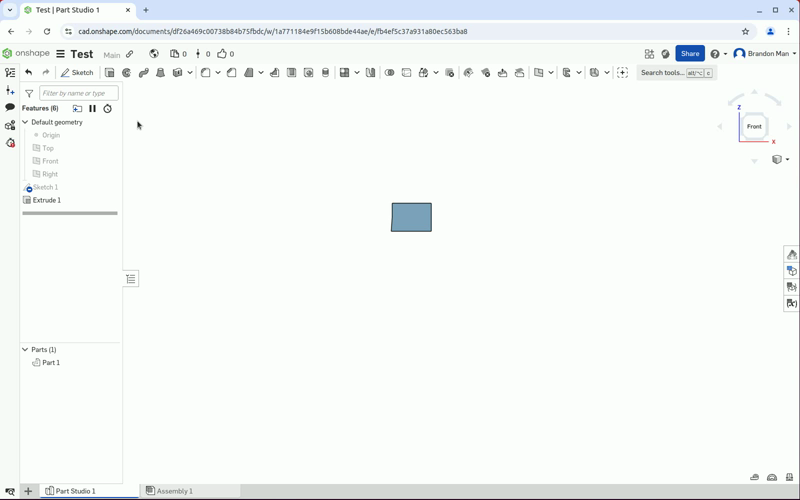
key(shift+h)
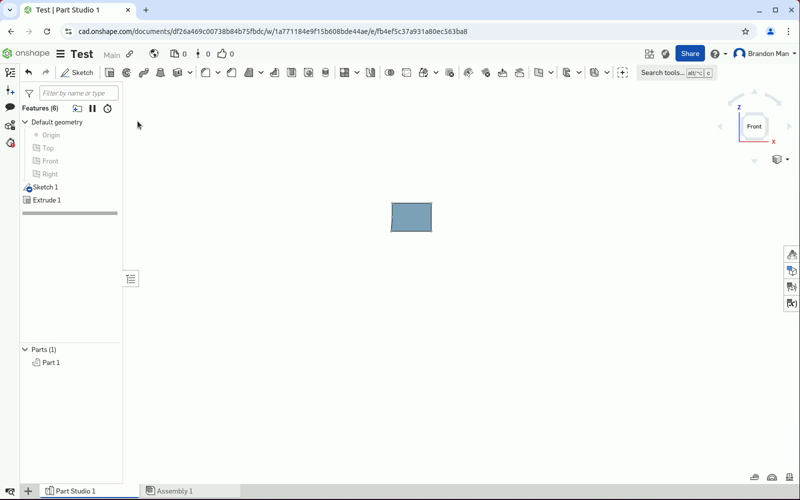
key(shift+h)
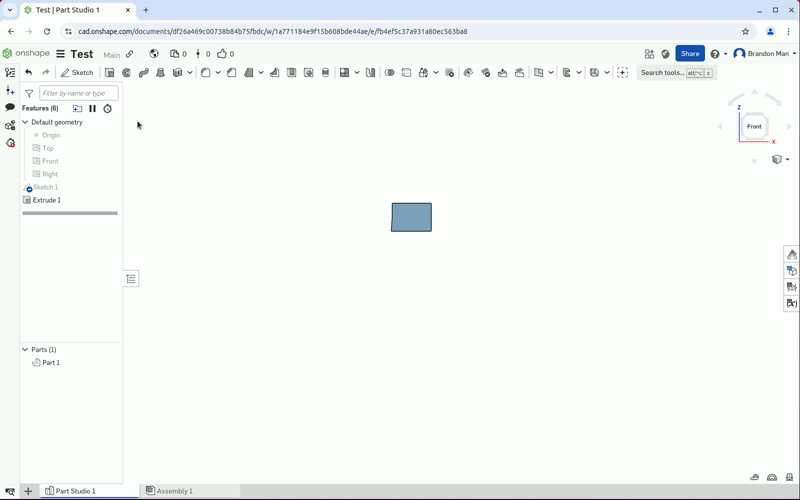
mouse_move(73, 189)
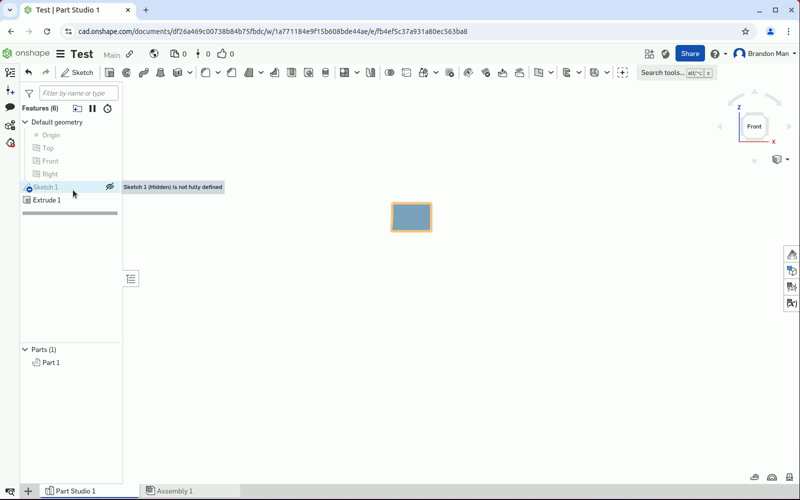
click(73, 189)
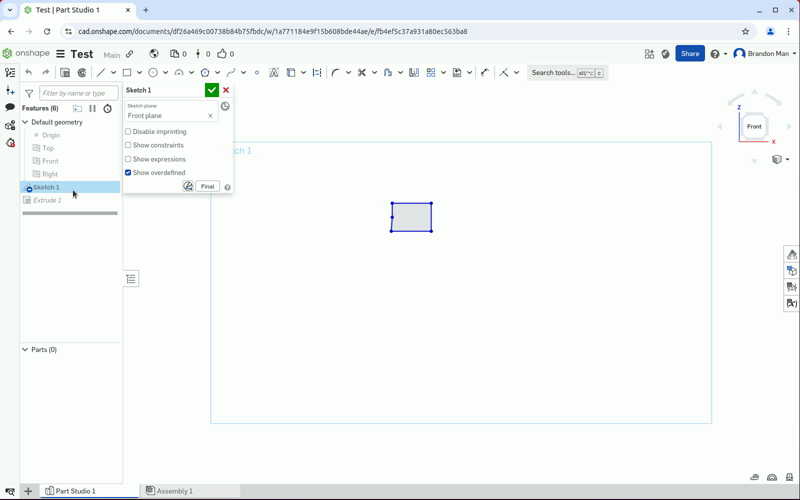
mouse_move(229, 92)
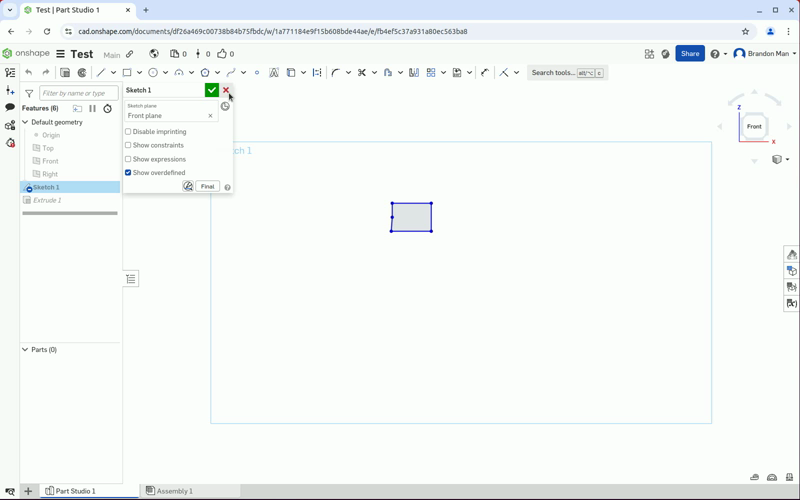
click(229, 92)
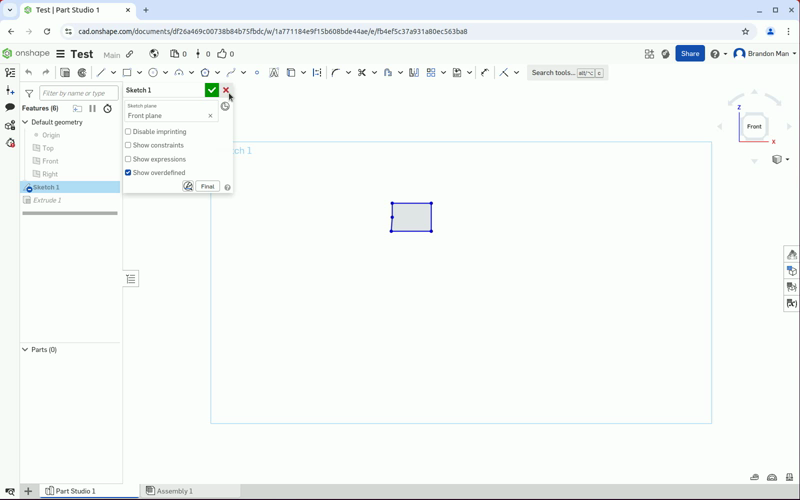
key(shift+s)
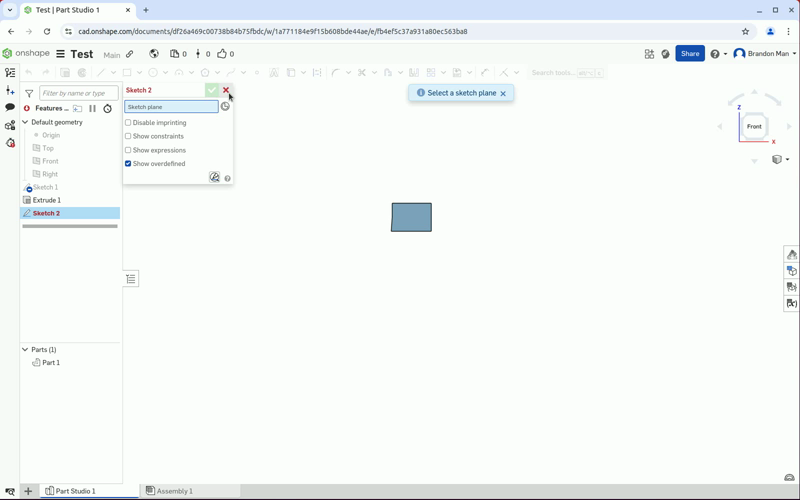
mouse_move(73, 163)
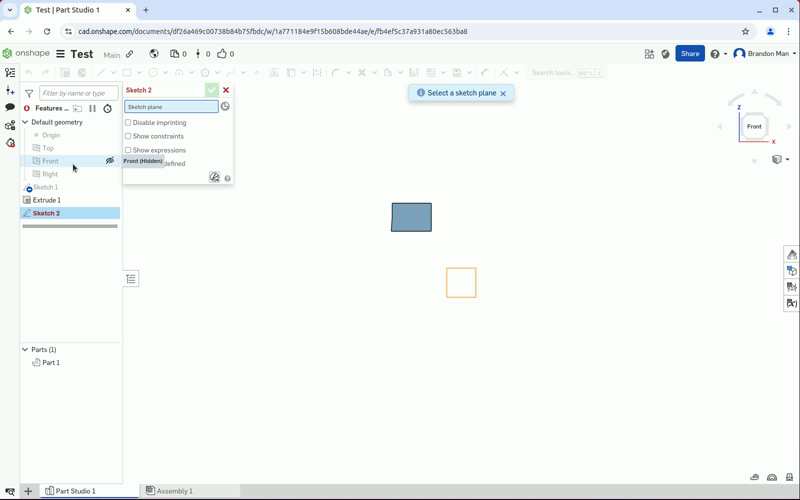
click(73, 163)
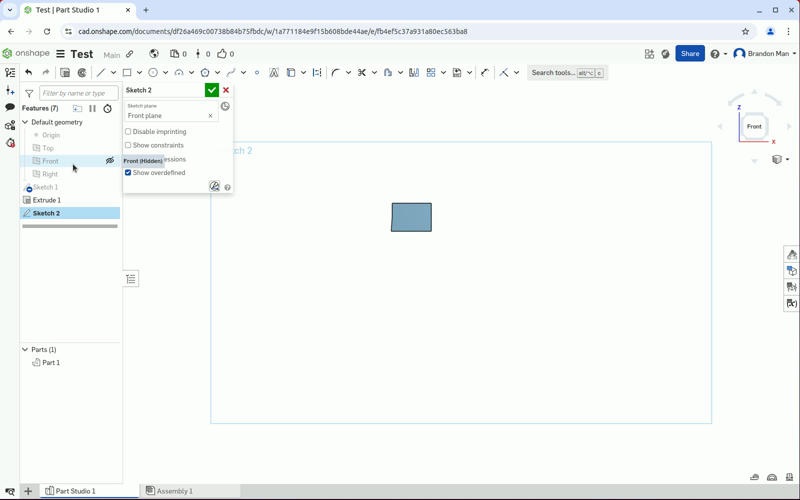
mouse_move(73, 352)
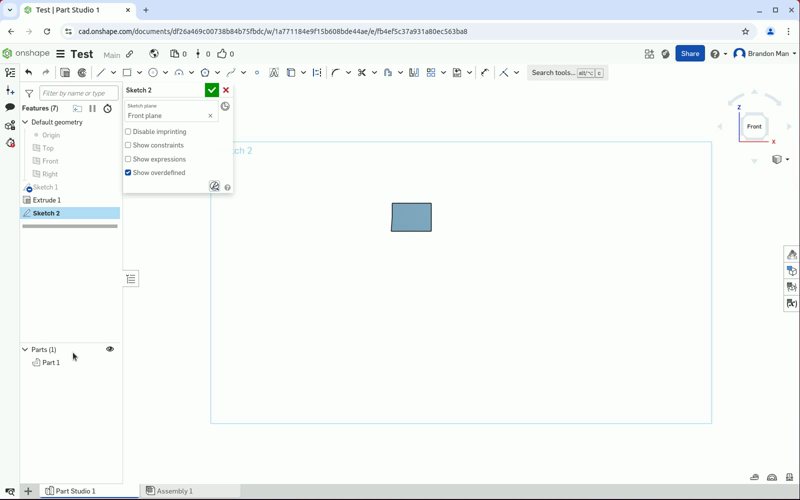
key(y)
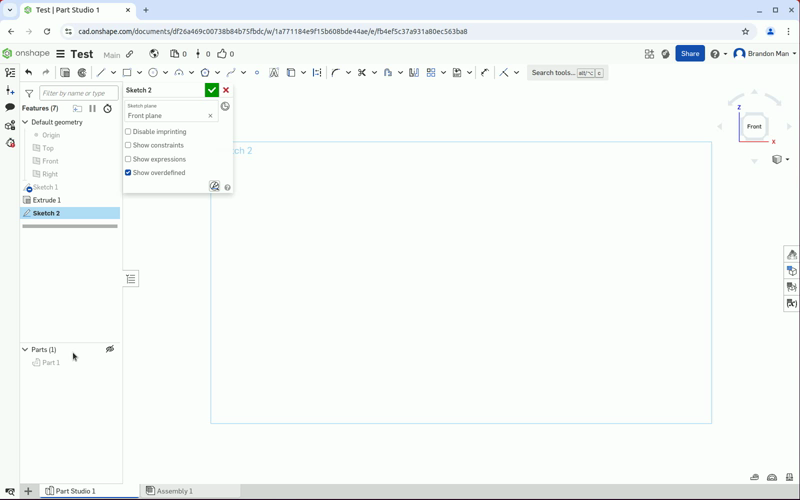
key(l)
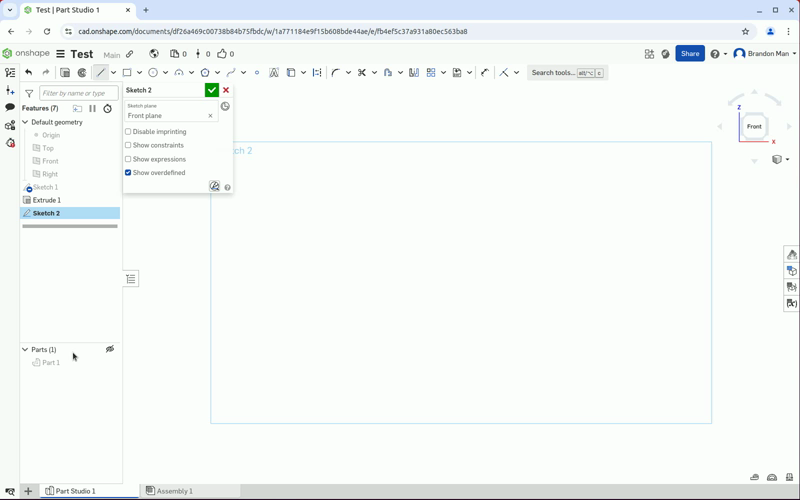
key_down(shift)
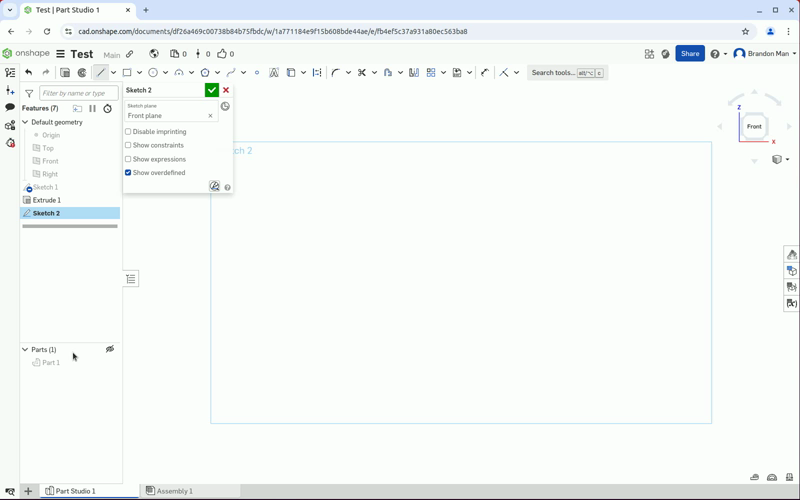
mouse_move(534, 254)
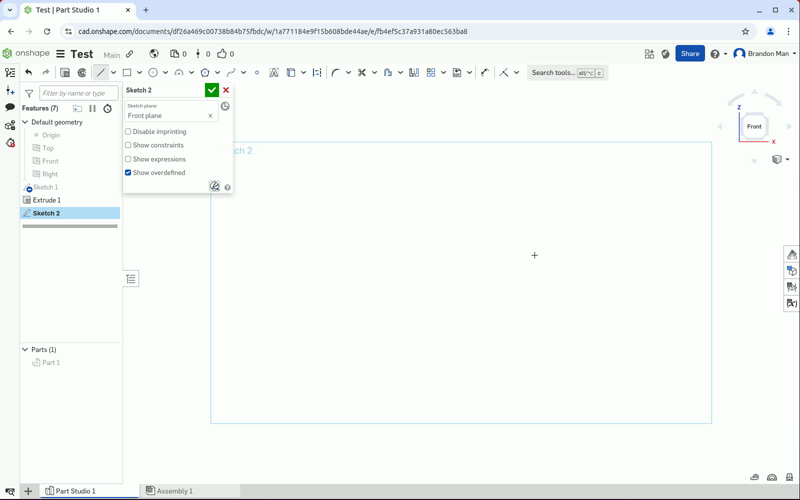
click(534, 254)
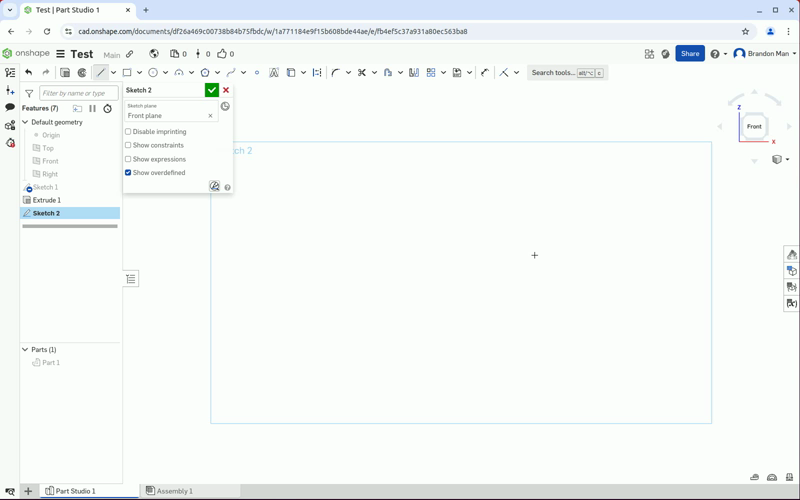
key_up(shift)
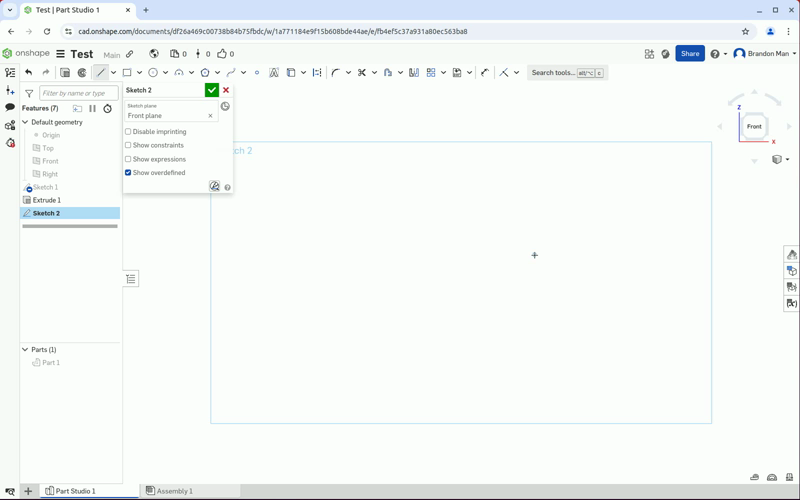
key_down(shift)
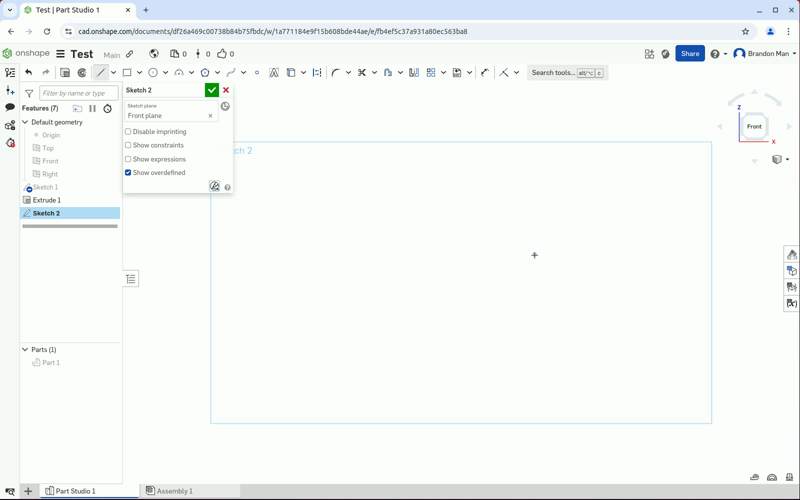
mouse_move(564, 254)
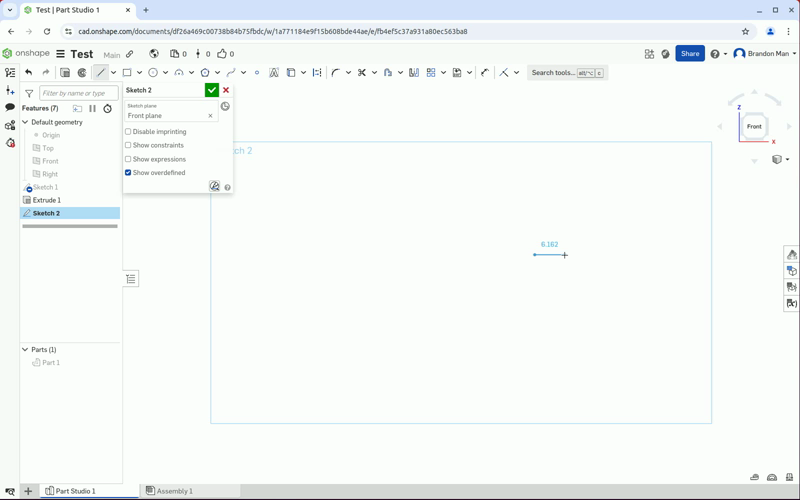
mouse_move(573, 254)
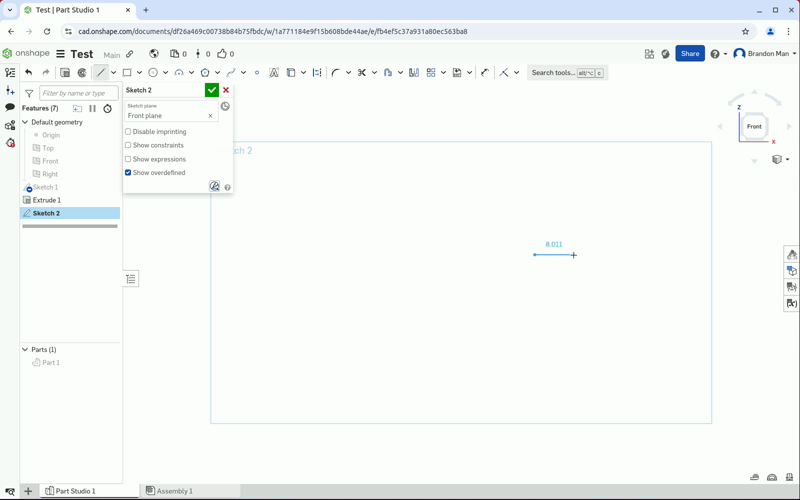
click(573, 254)
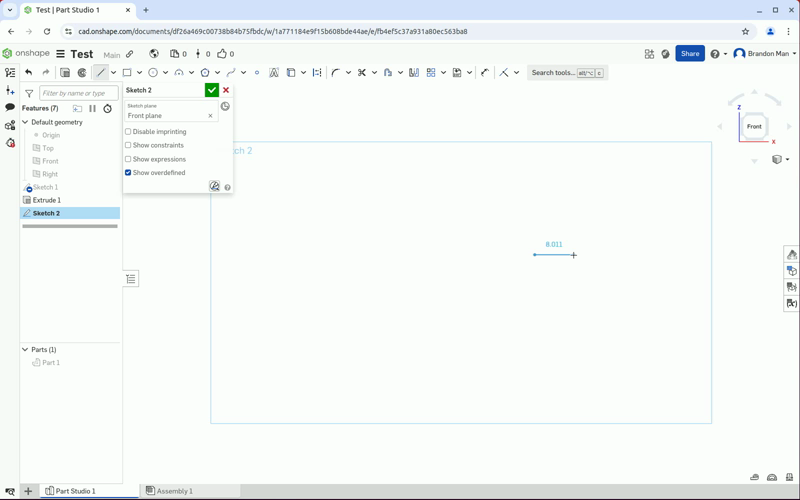
key_up(shift)
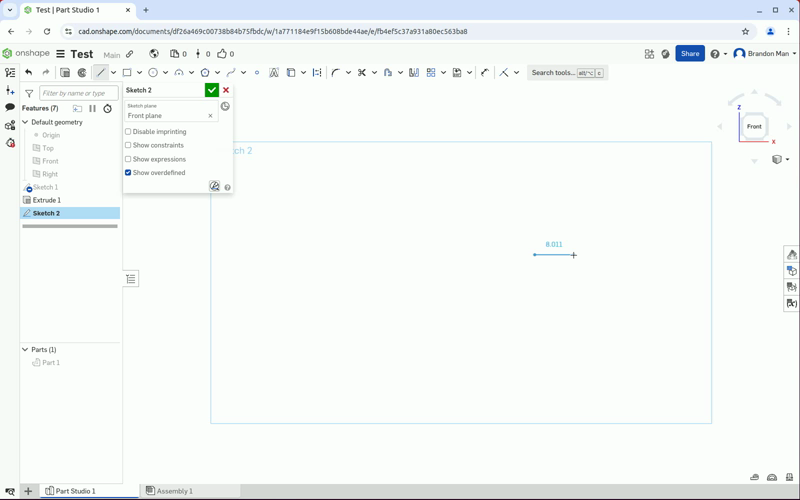
key_down(shift)
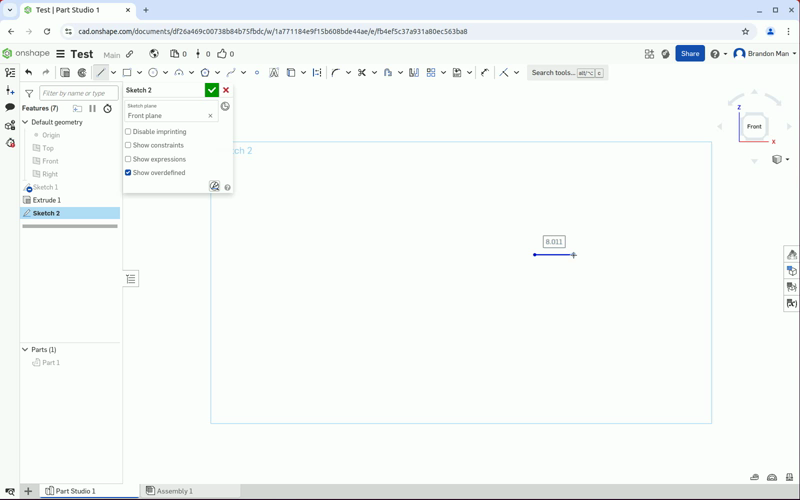
mouse_move(589, 254)
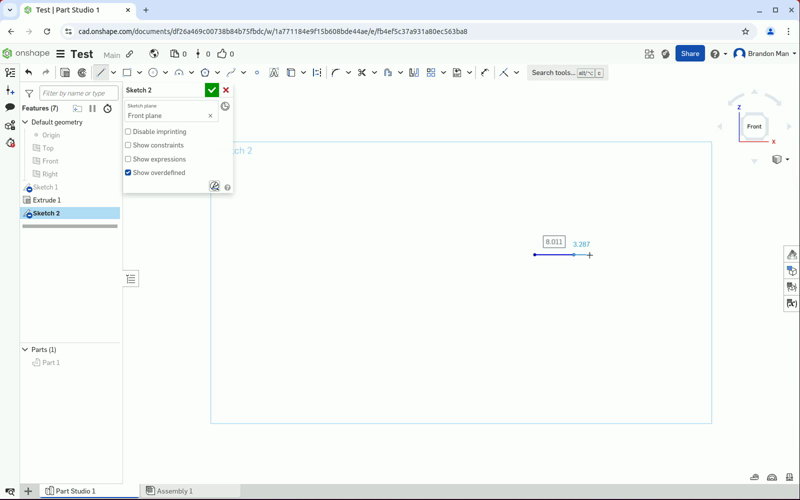
mouse_move(573, 240)
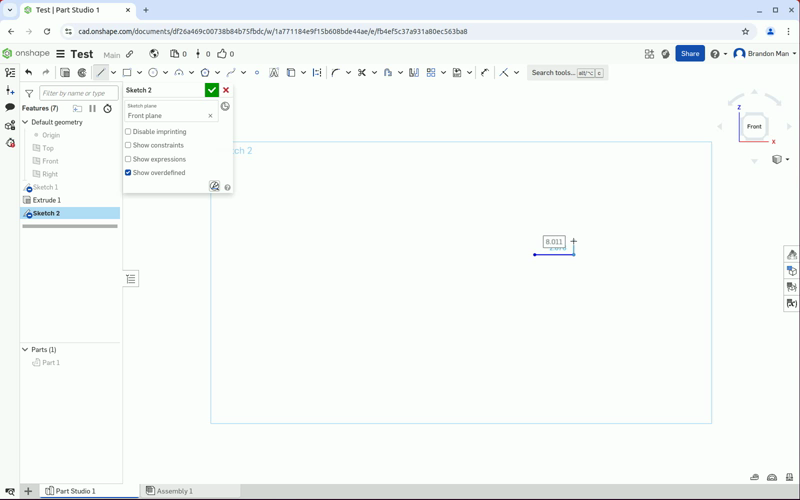
click(573, 240)
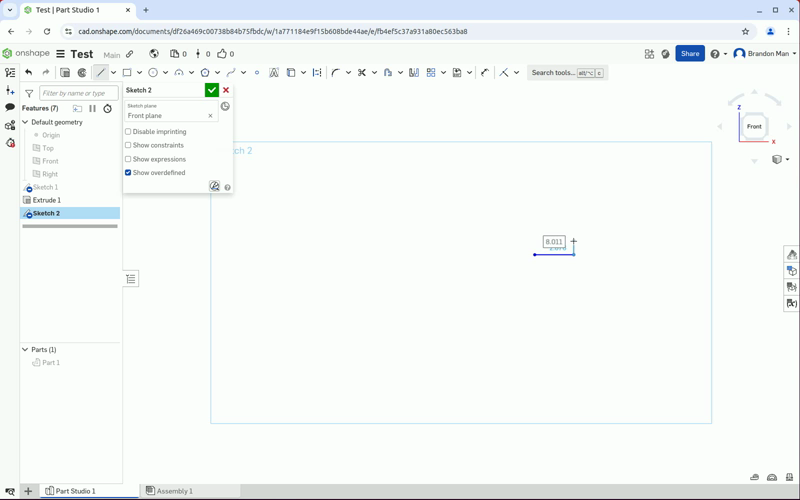
key_up(shift)
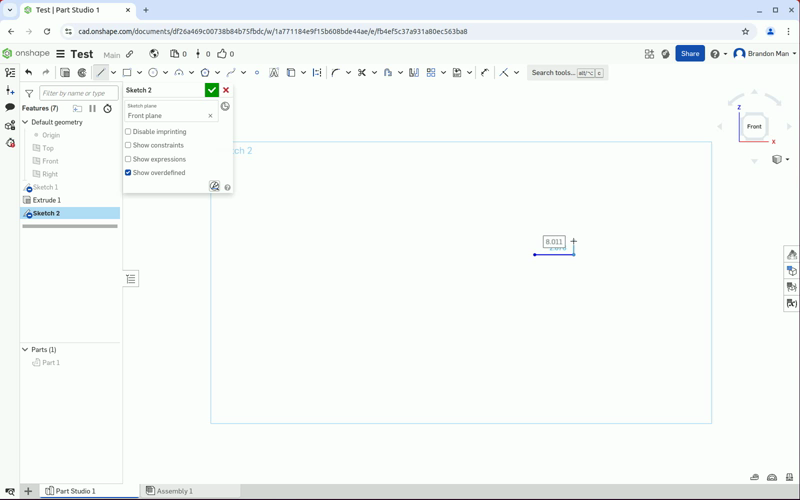
key_down(shift)
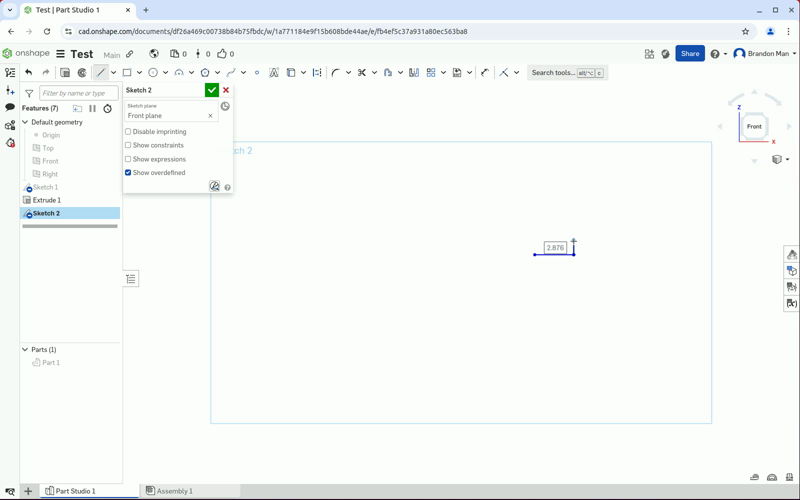
mouse_move(589, 240)
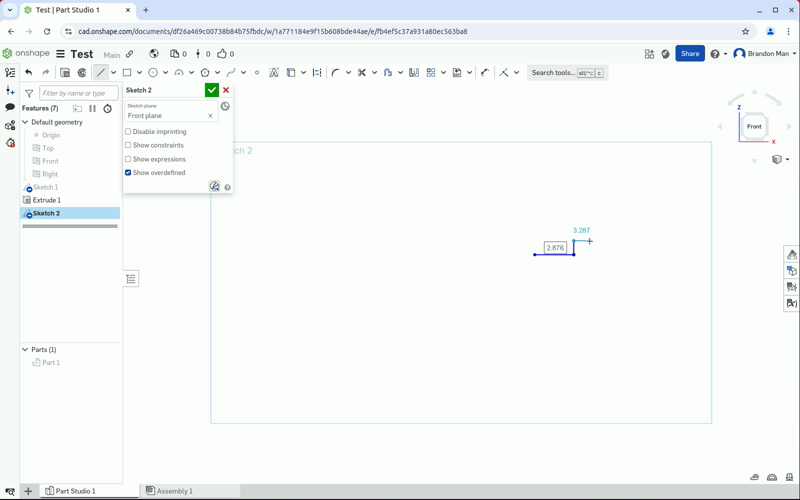
mouse_move(573, 227)
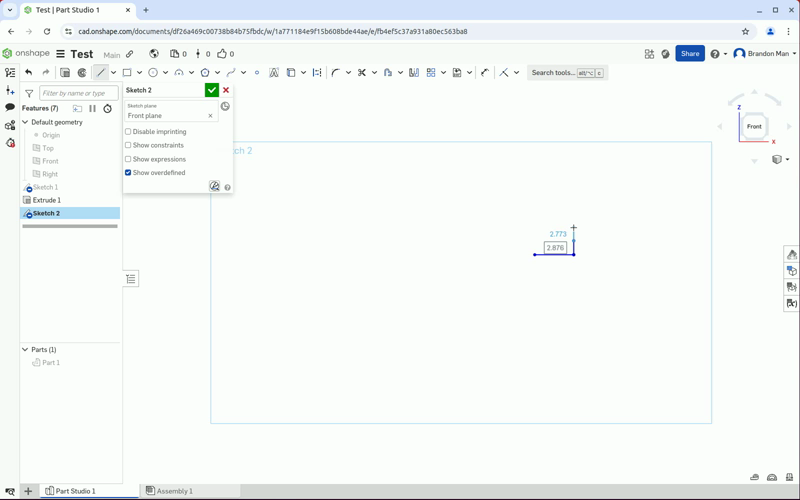
click(573, 227)
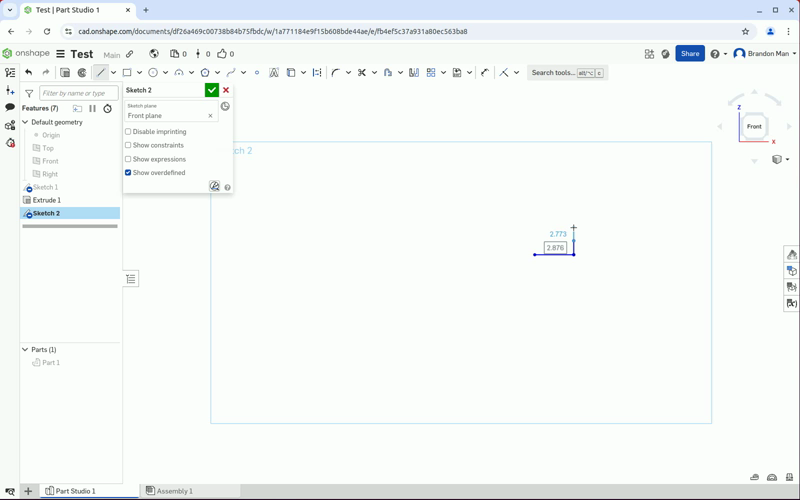
key_up(shift)
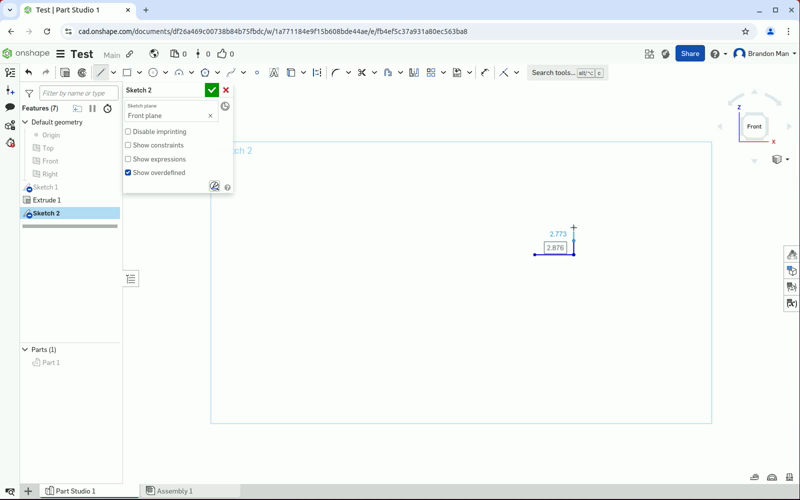
key_down(shift)
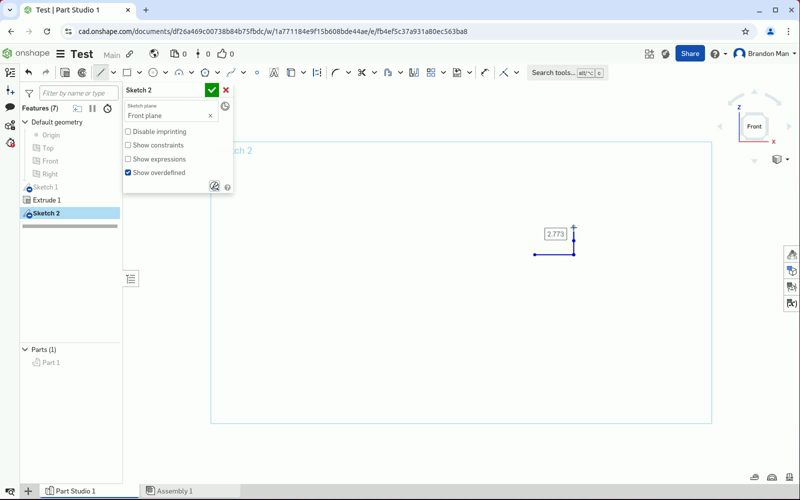
mouse_move(589, 227)
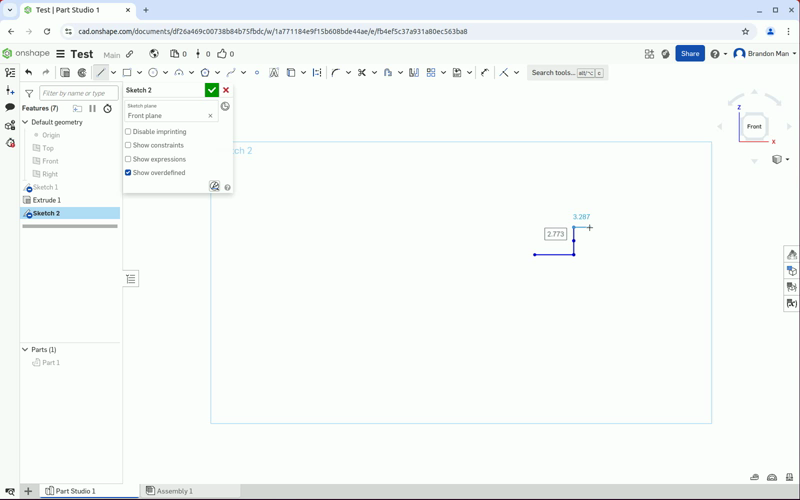
mouse_move(534, 226)
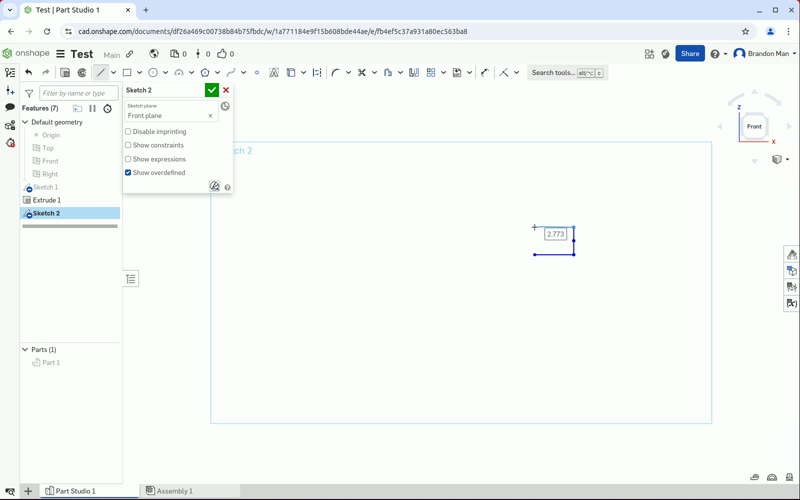
click(534, 226)
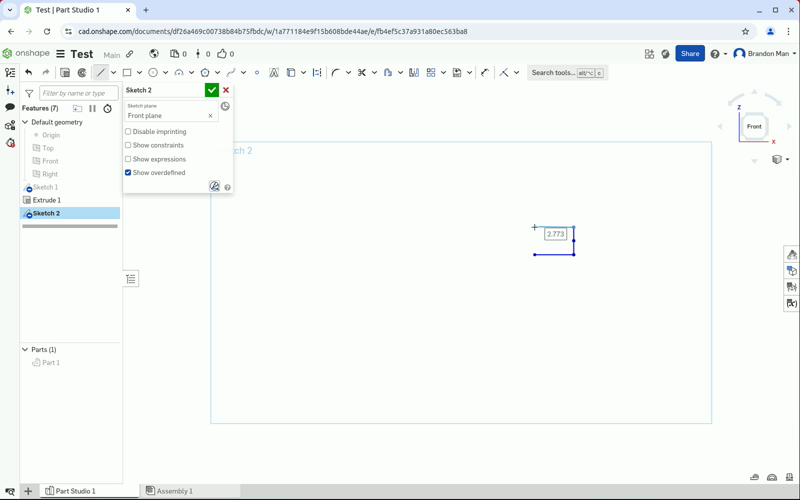
key_up(shift)
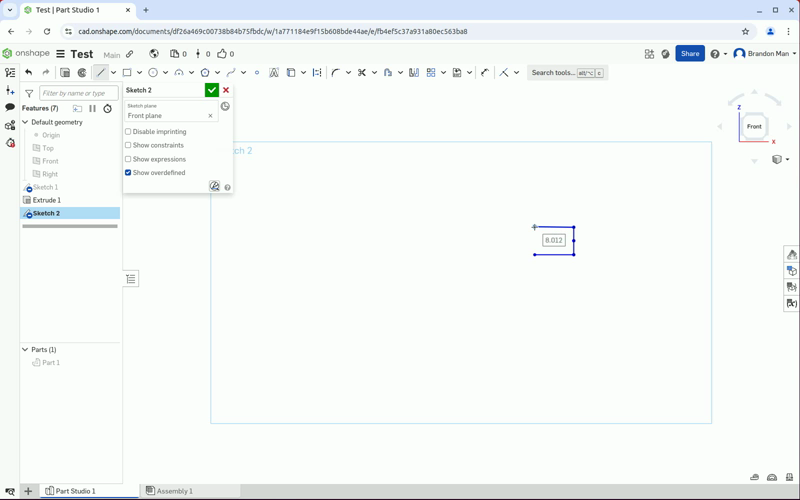
mouse_move(564, 226)
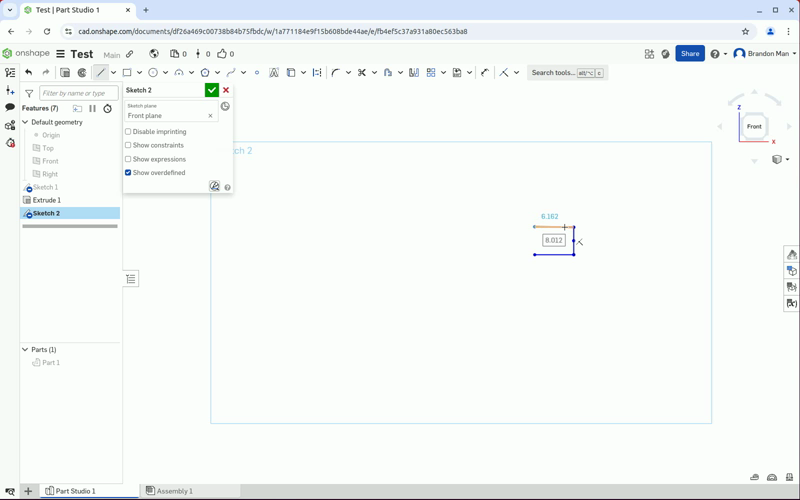
key_down(shift)
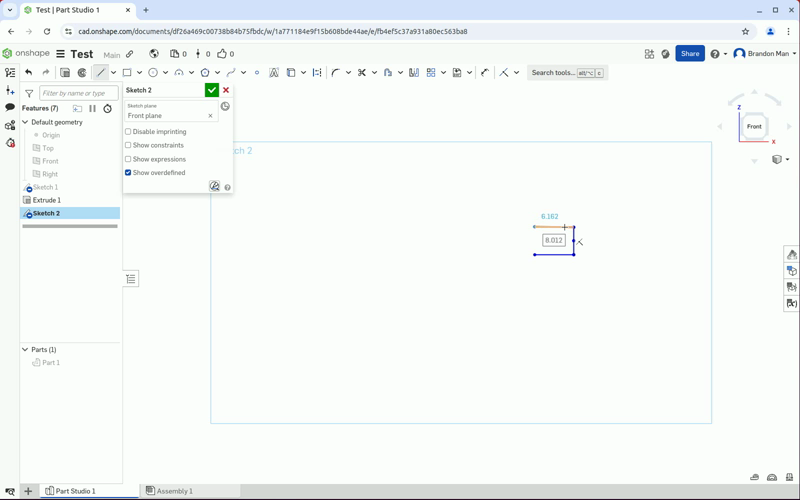
mouse_move(534, 254)
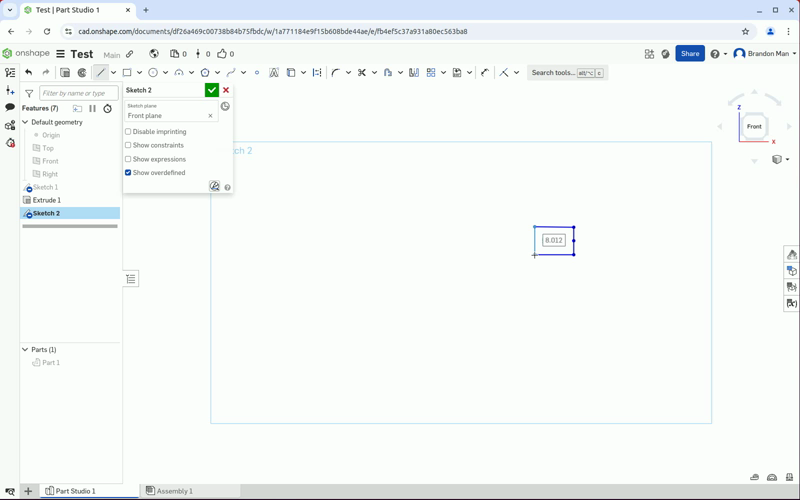
key_up(shift)
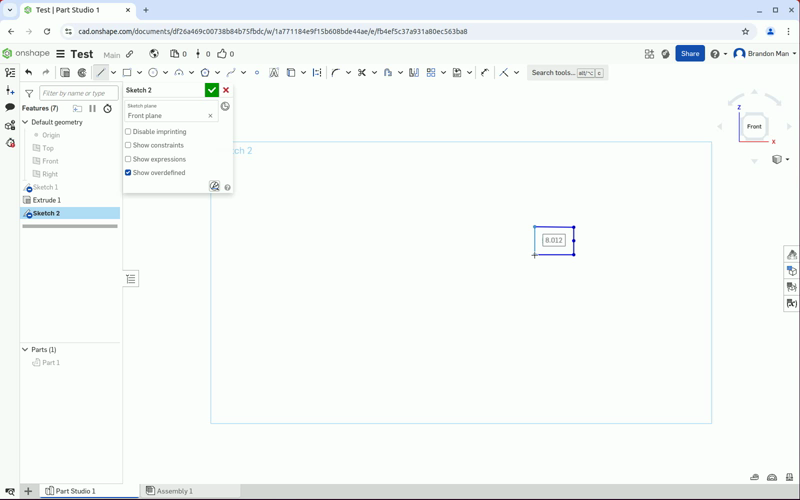
click(534, 254)
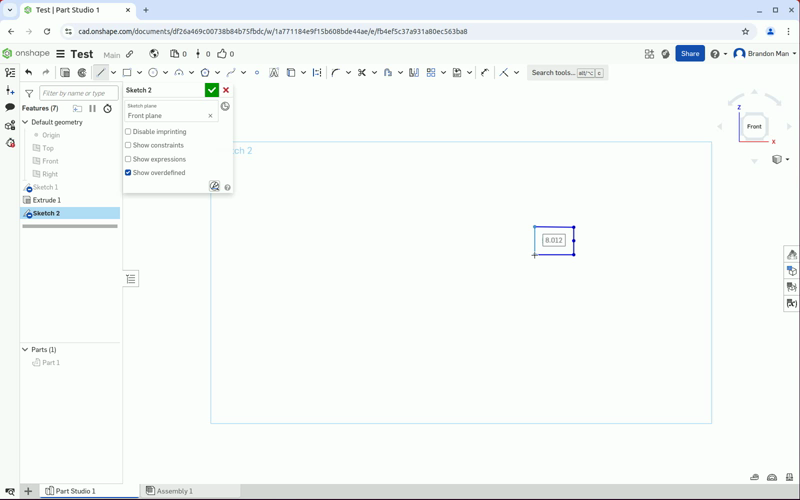
key(esc)
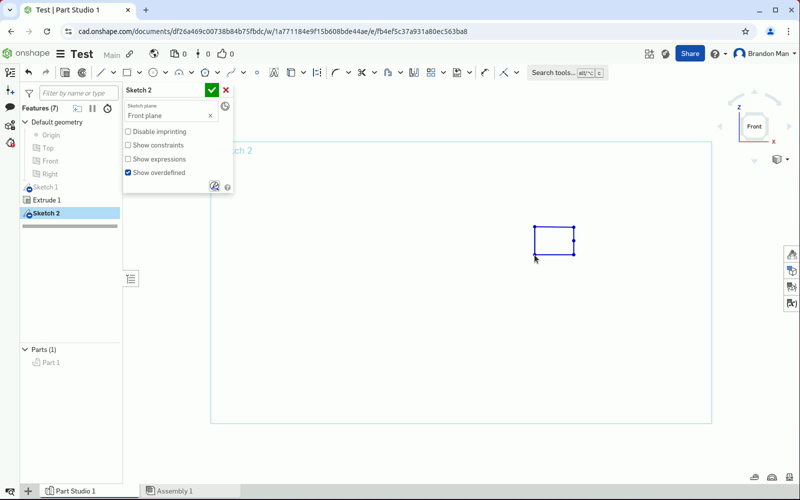
mouse_move(556, 253)
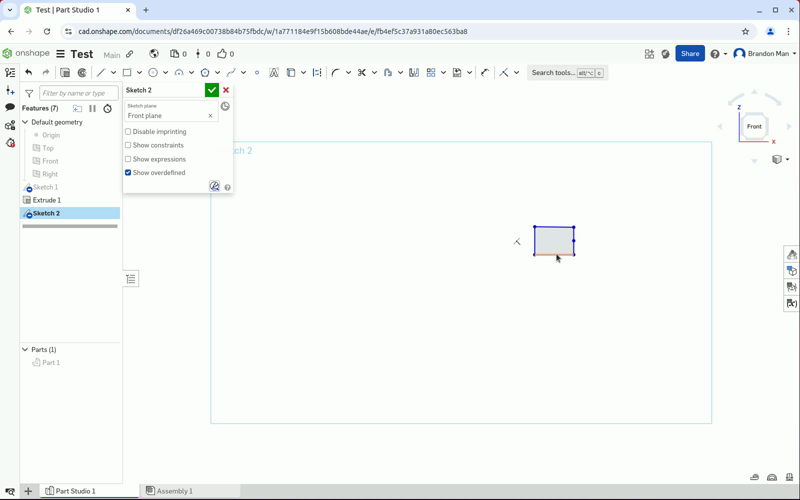
scroll(6)
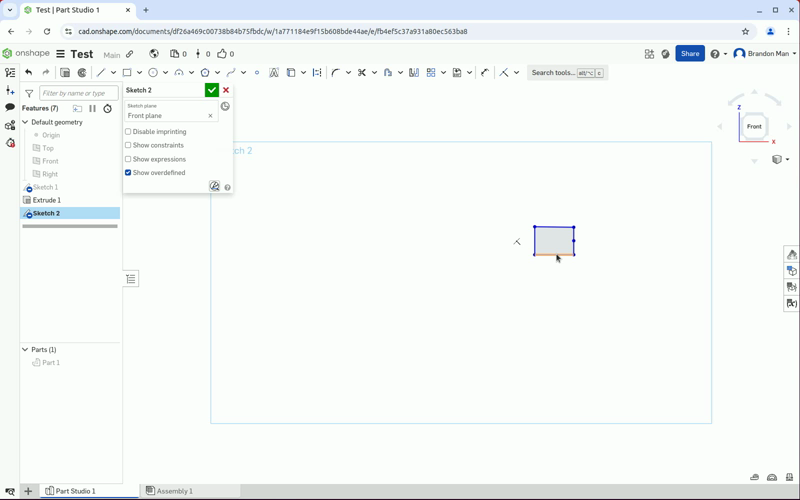
scroll(6)
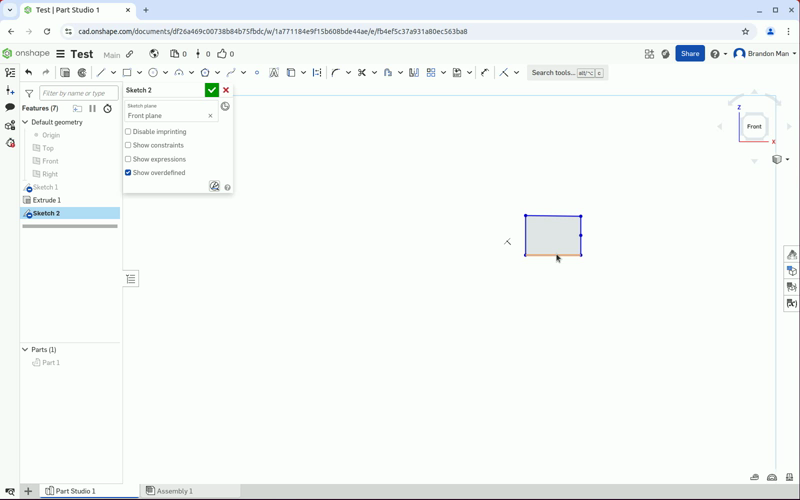
scroll(6)
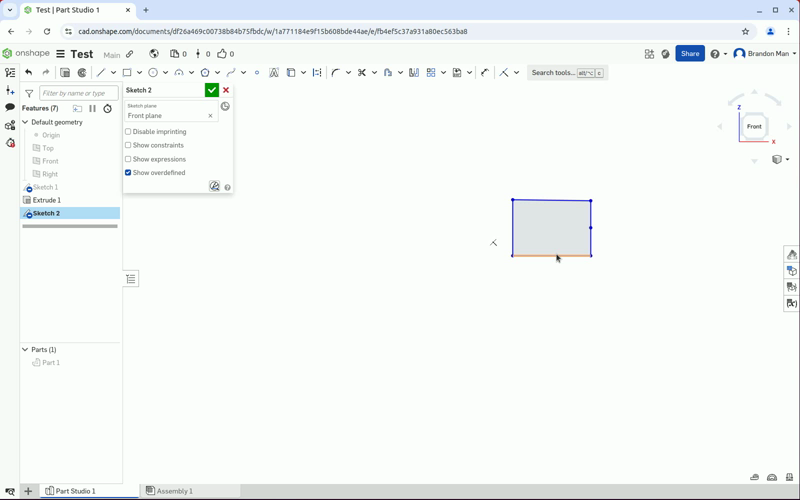
scroll(6)
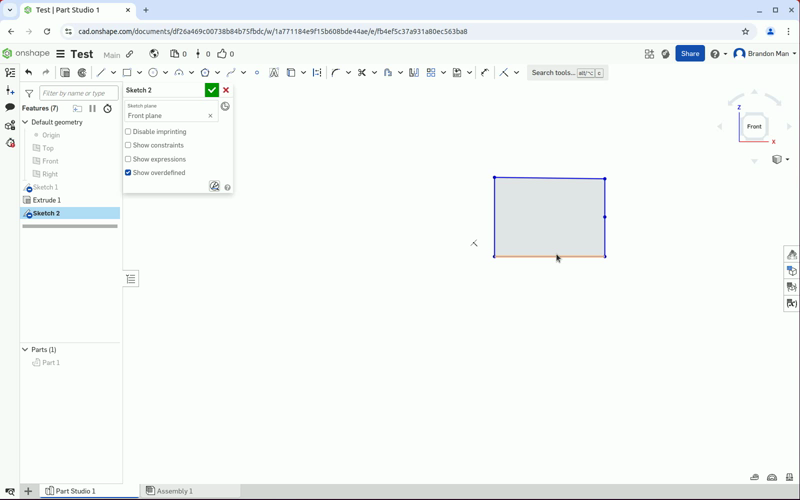
scroll(6)
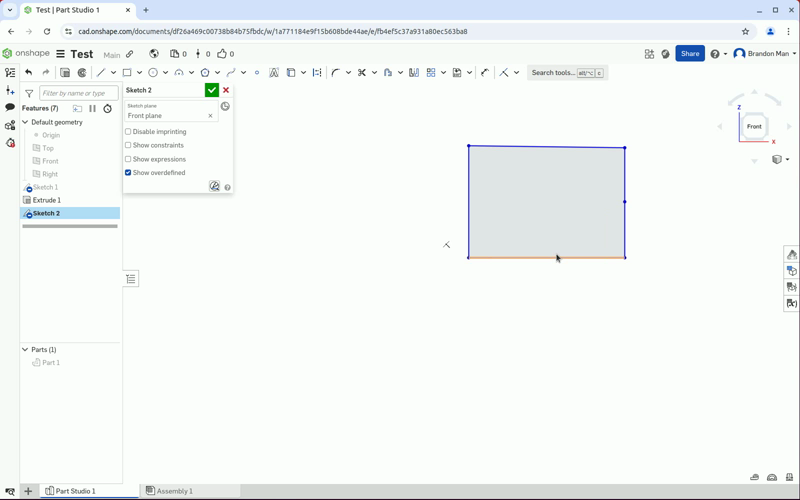
scroll(6)
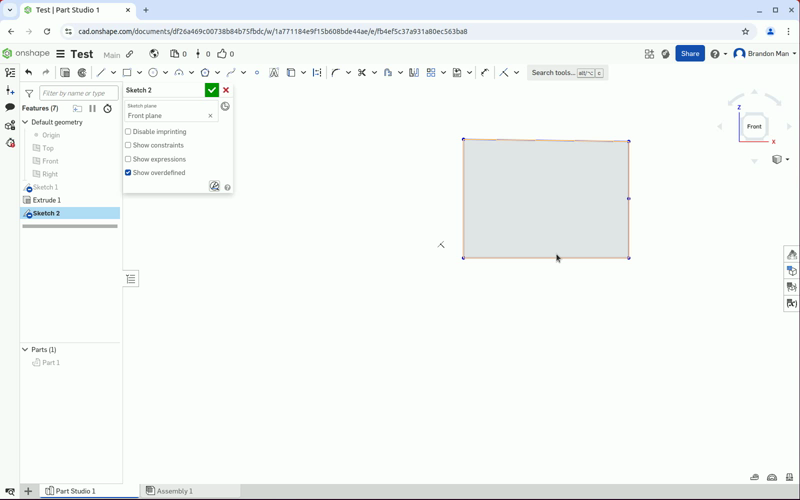
scroll(6)
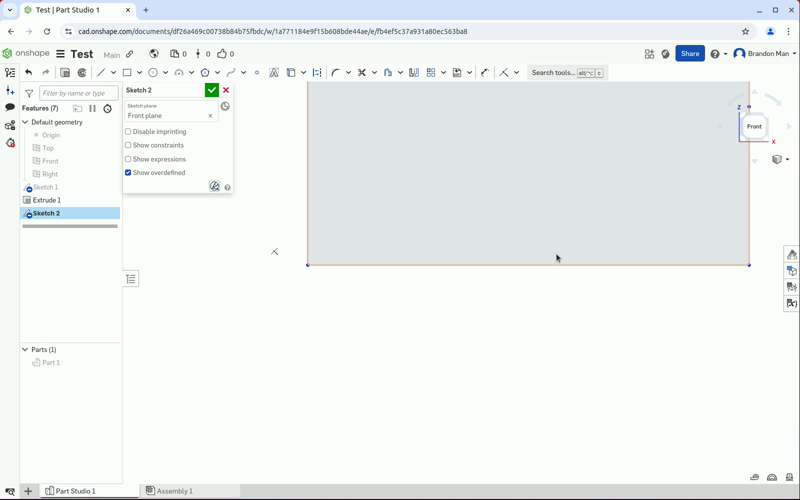
click(556, 253)
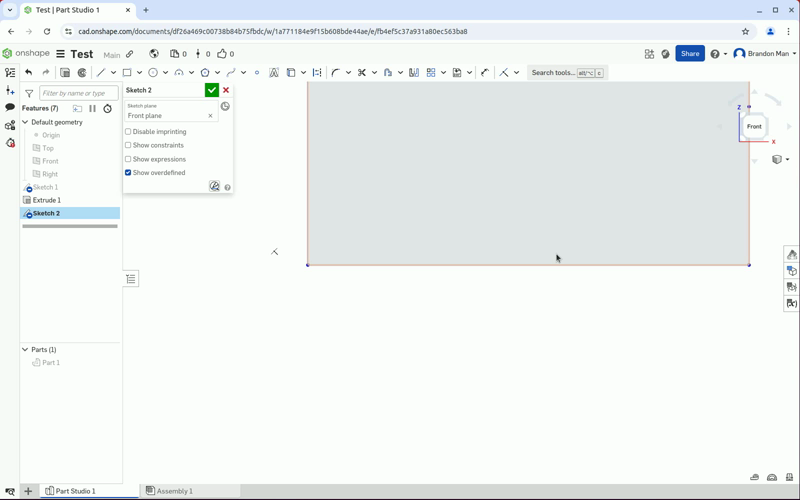
scroll(-6)
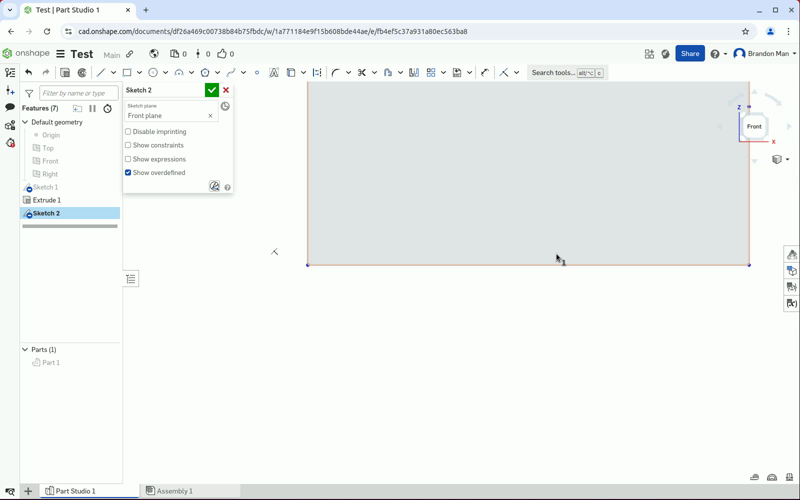
scroll(-6)
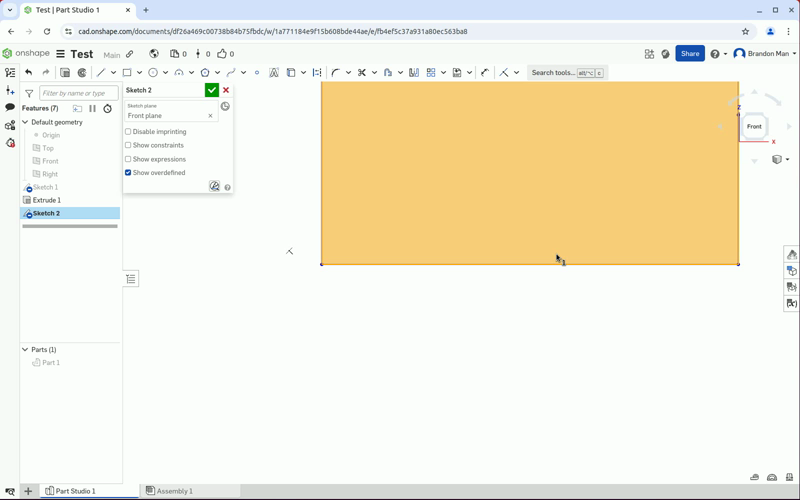
scroll(-6)
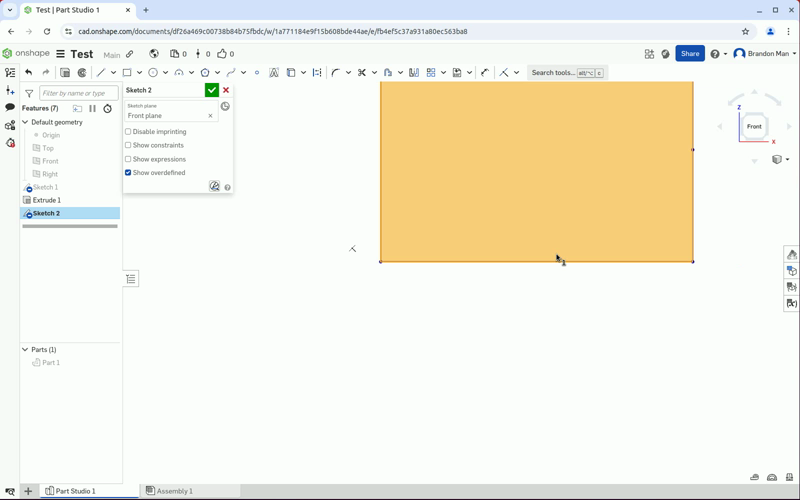
scroll(-6)
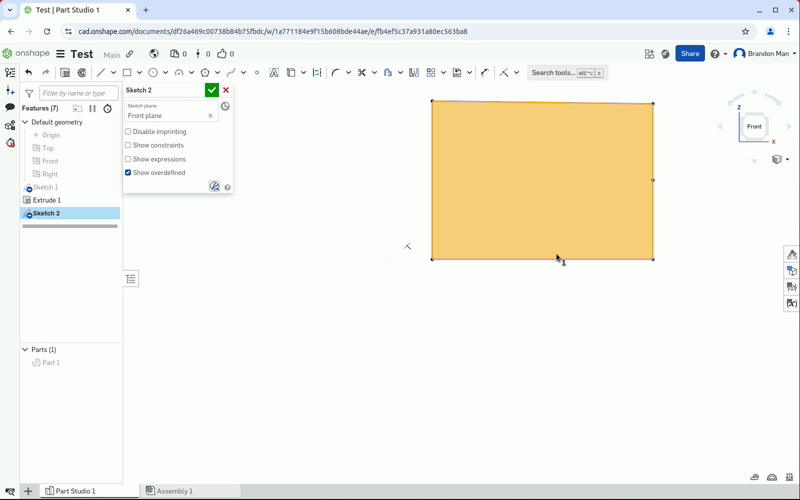
scroll(-6)
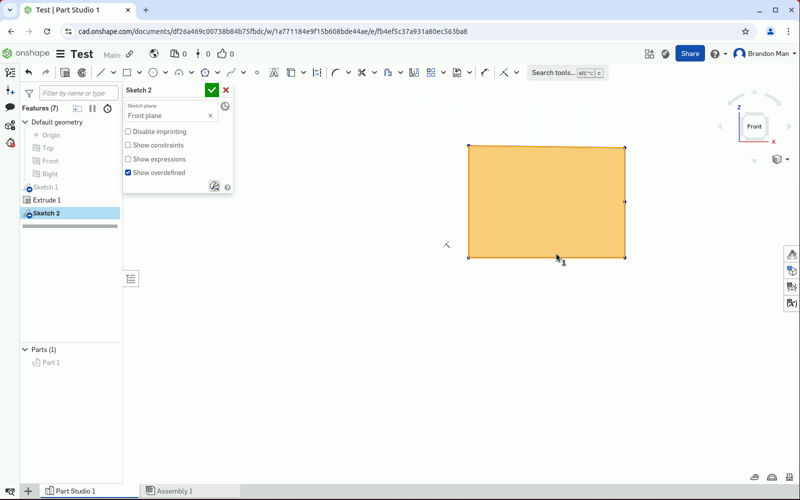
scroll(-6)
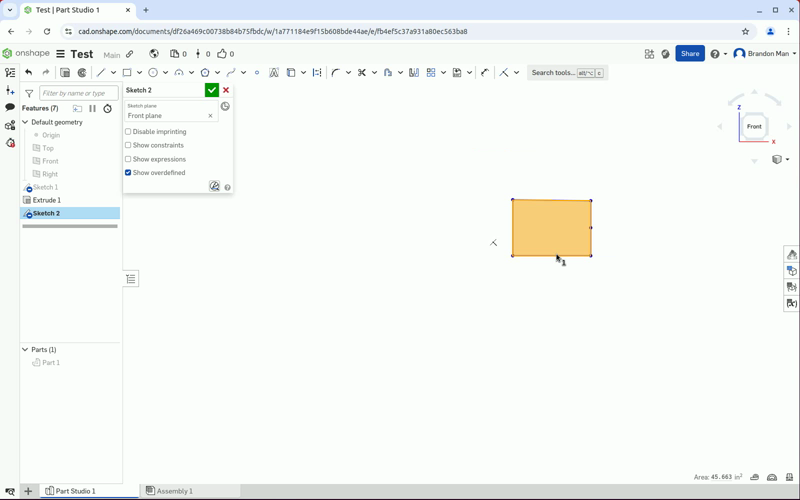
scroll(-6)
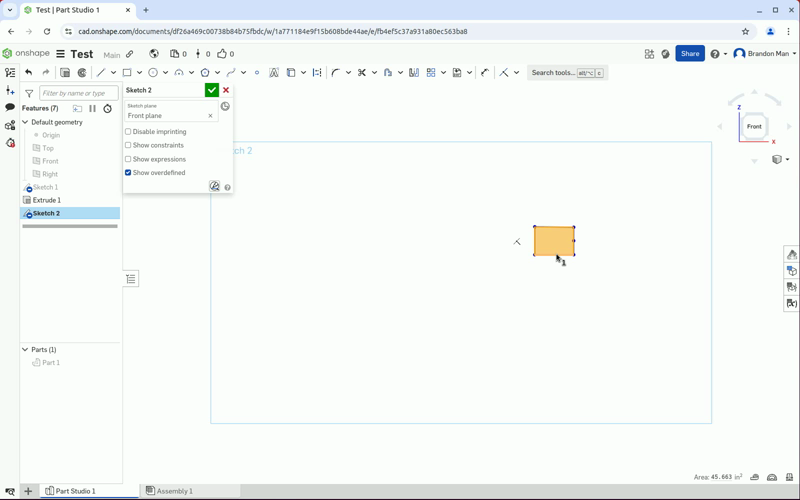
mouse_move(73, 352)
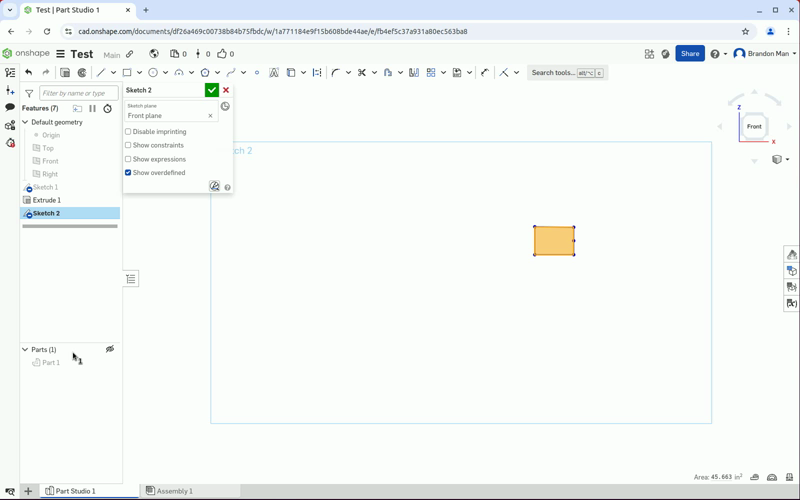
key(shift+y)
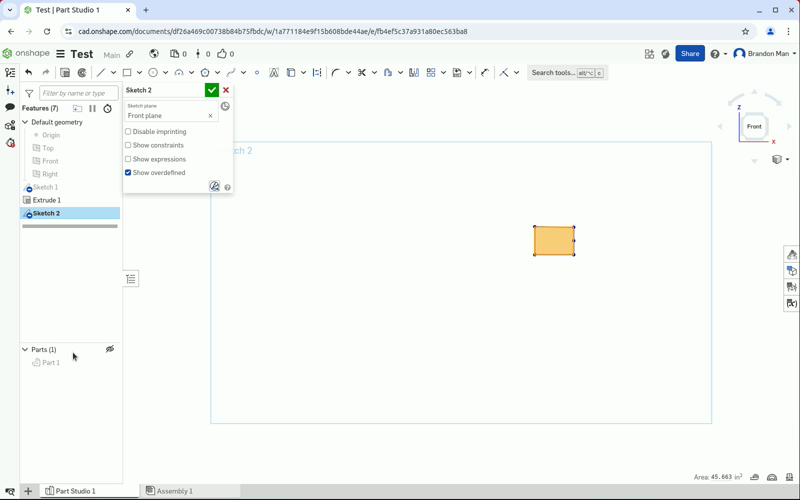
key(shift+e)
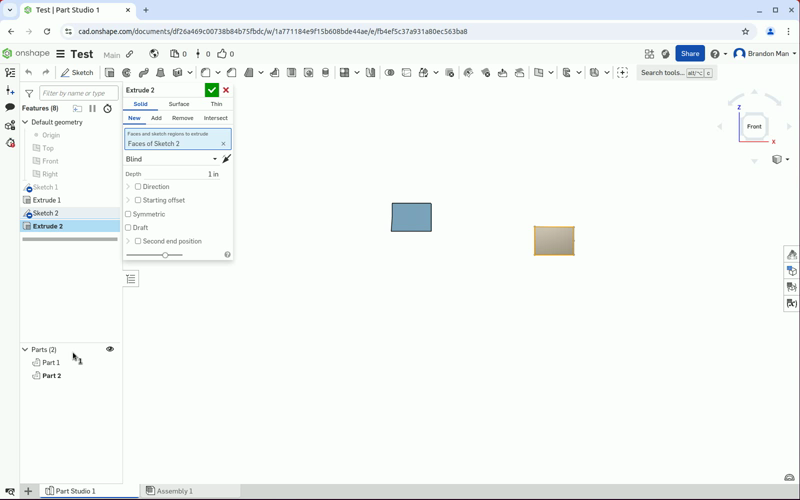
mouse_move(143, 106)
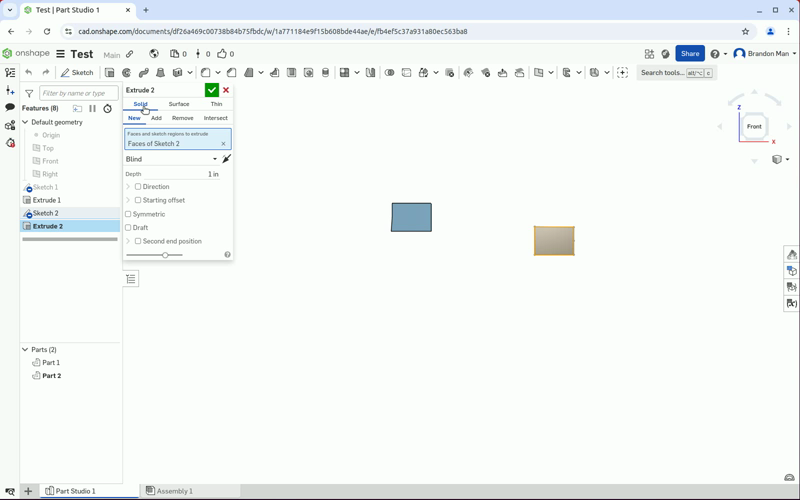
click(143, 106)
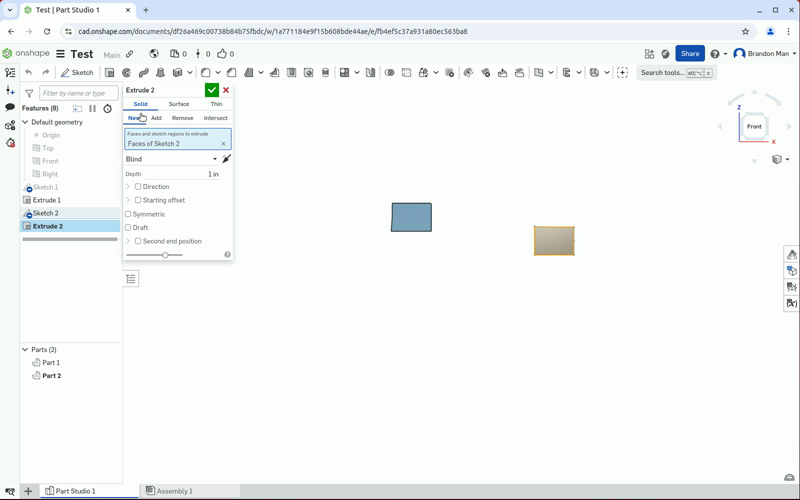
mouse_move(137, 120)
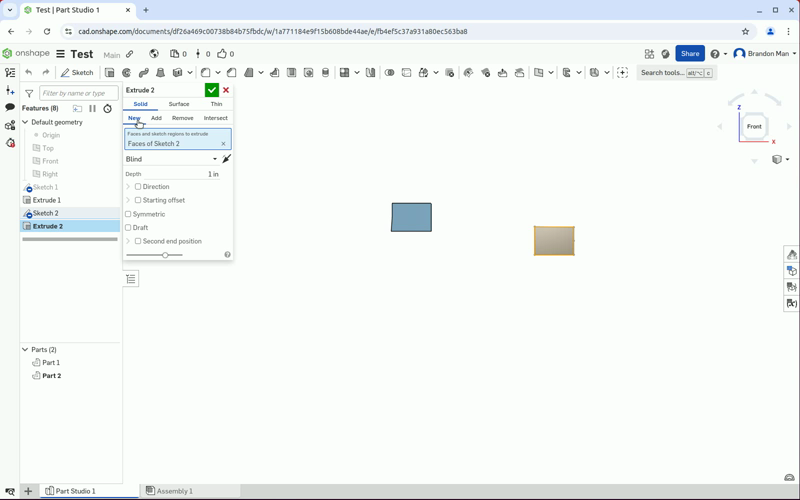
click(137, 120)
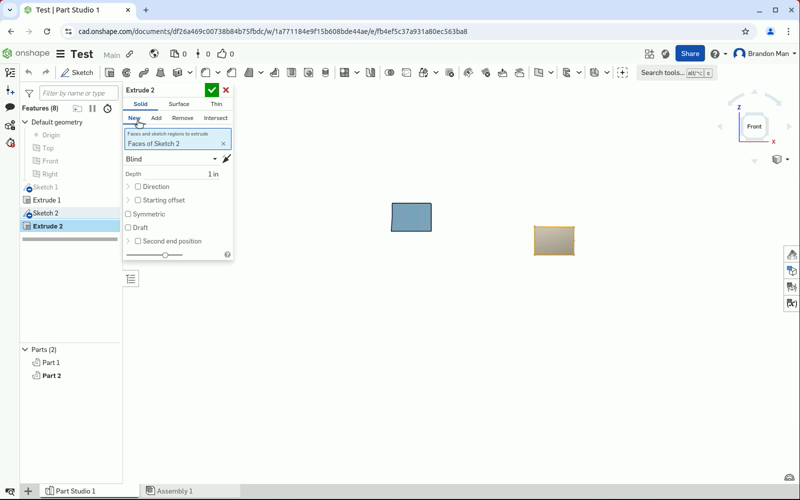
key(tab, 4)
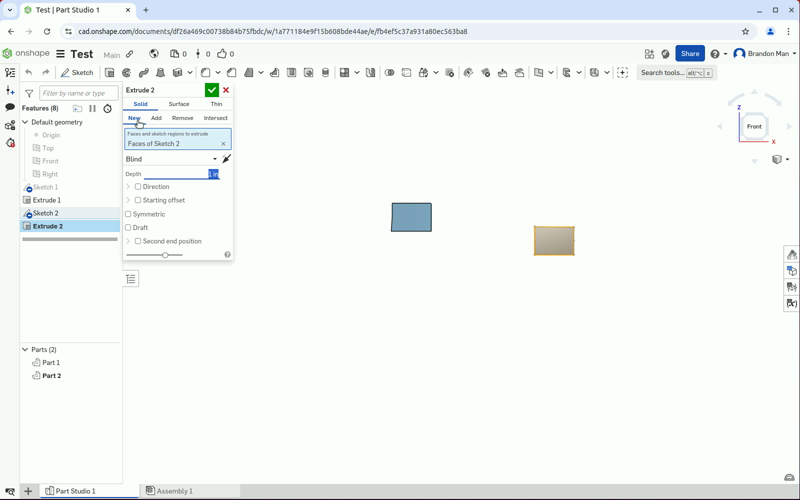
text(5.777)
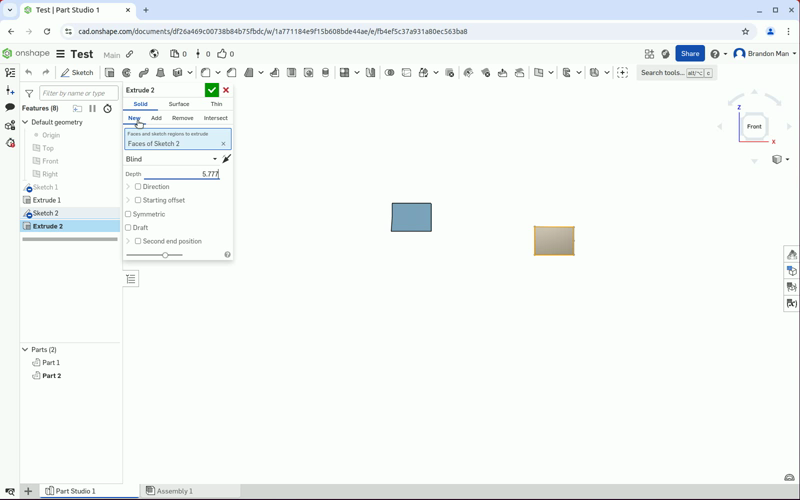
key(enter)
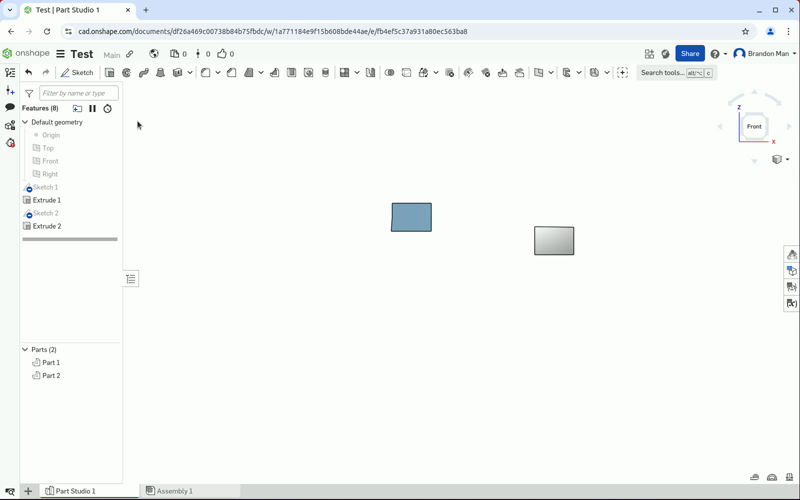
key(shift+h)
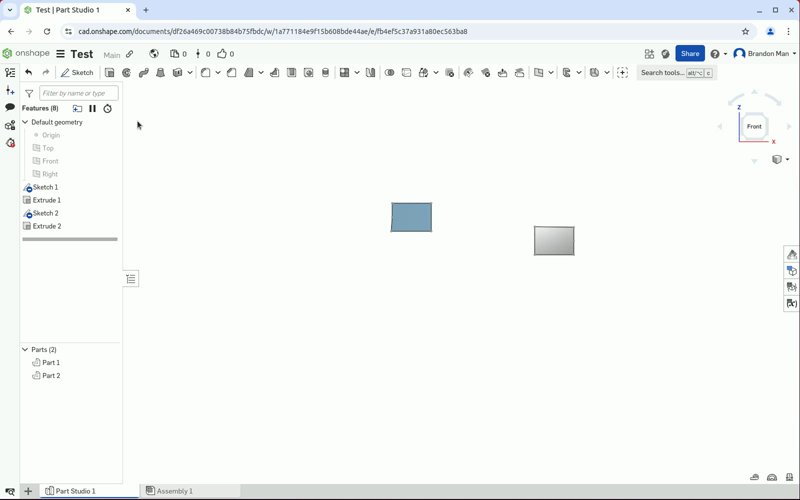
key(shift+h)
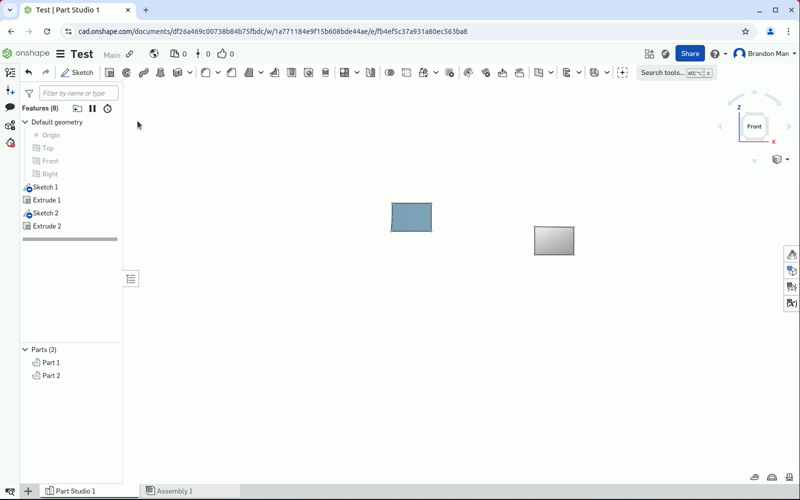
key(shift+7)
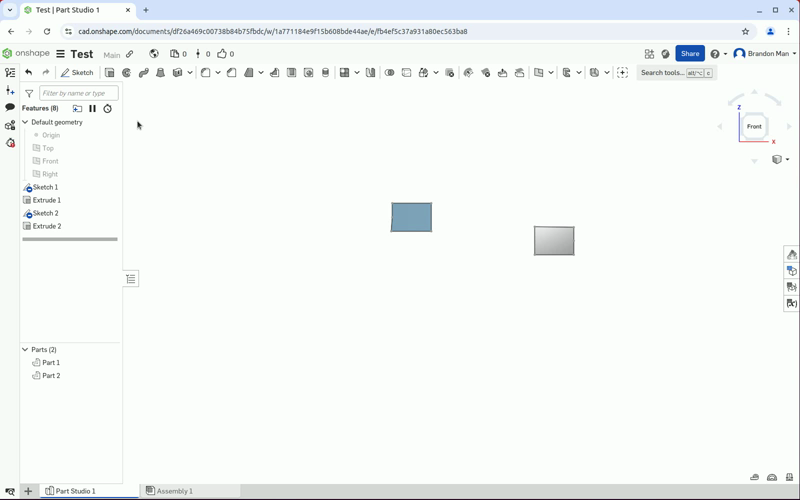
key(left, 2)
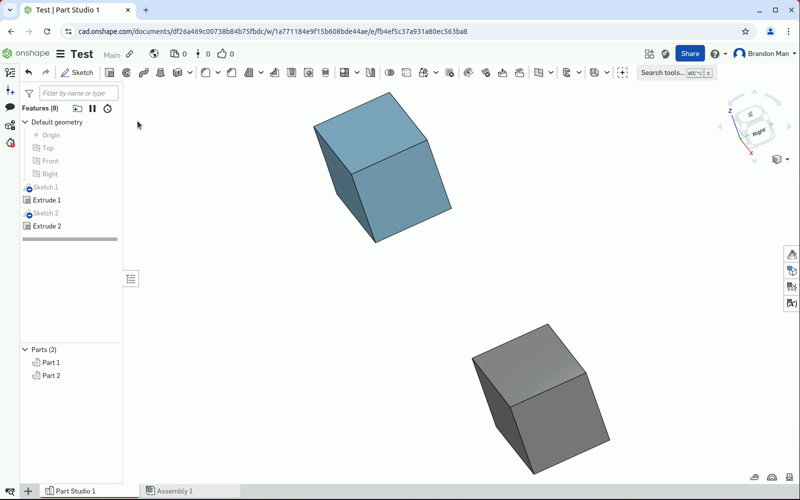
key(down, 2)
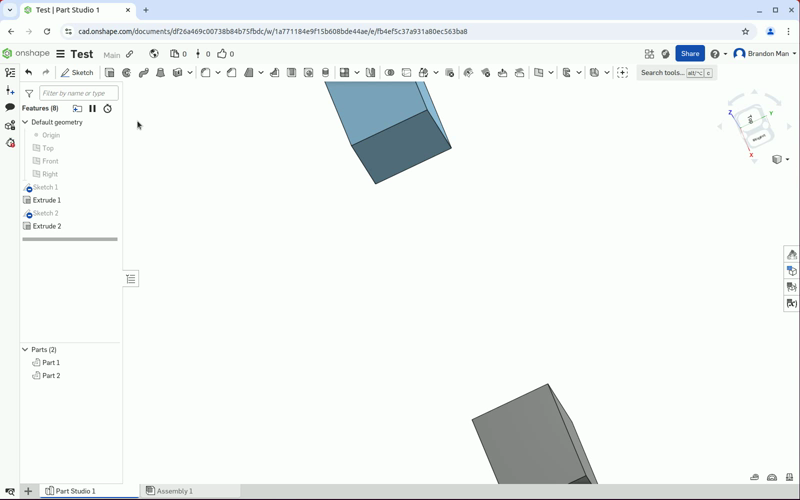
key(up, 2)
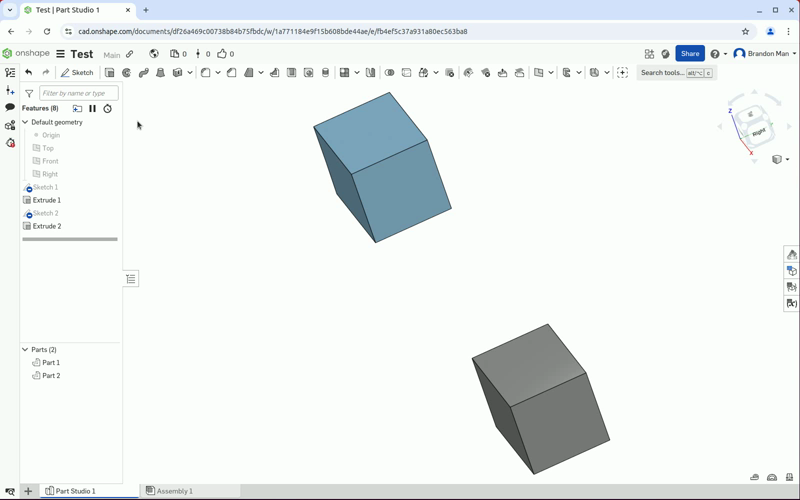
key(right, 2)
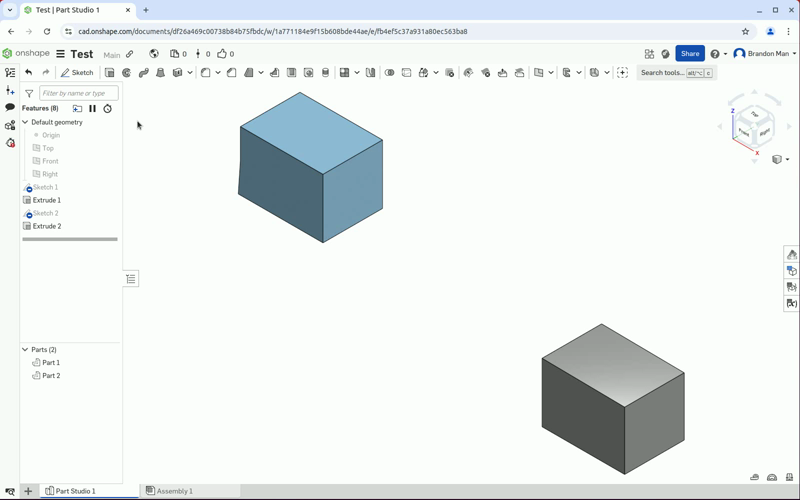
mouse_move(73, 189)
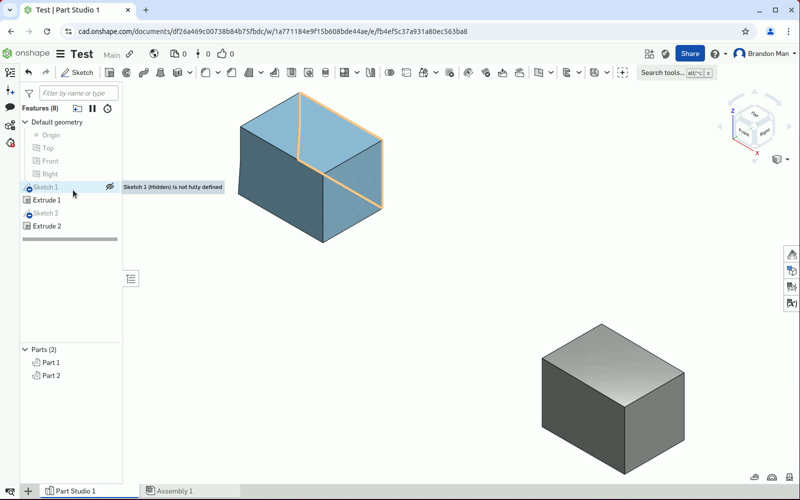
click(73, 189)